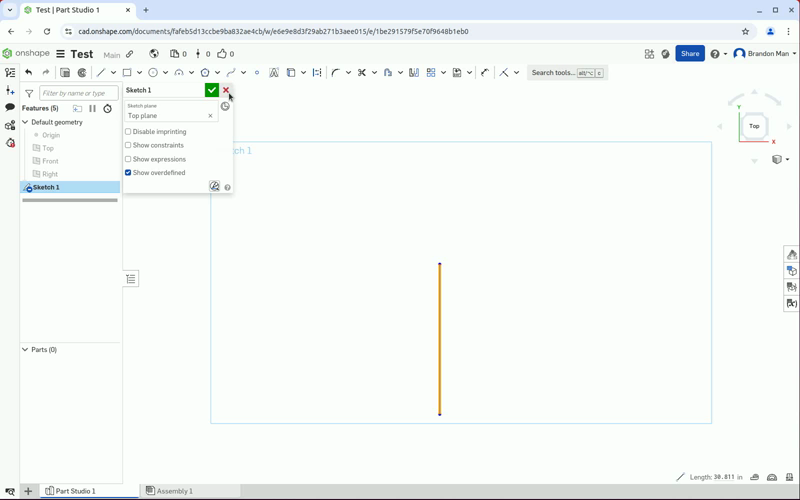
key(shift+h)
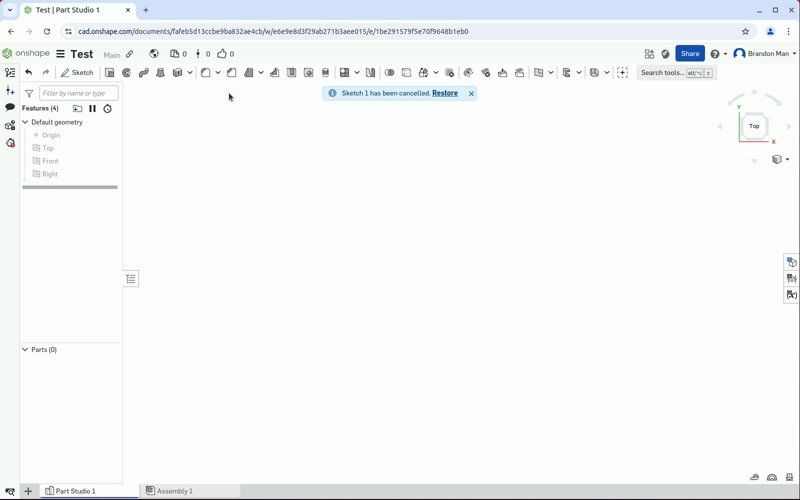
mouse_move(73, 352)
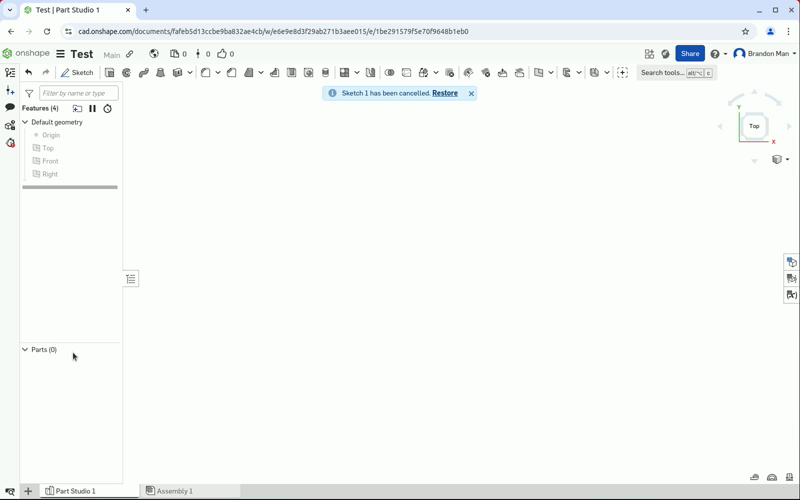
key(y)
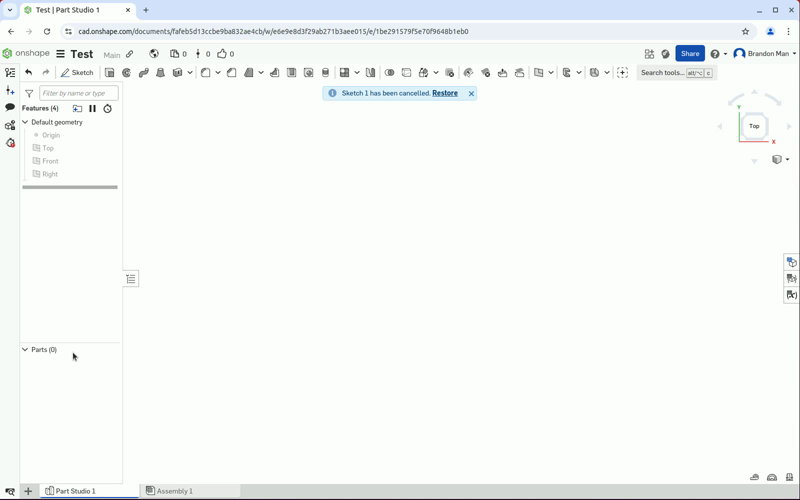
key(shift+p)
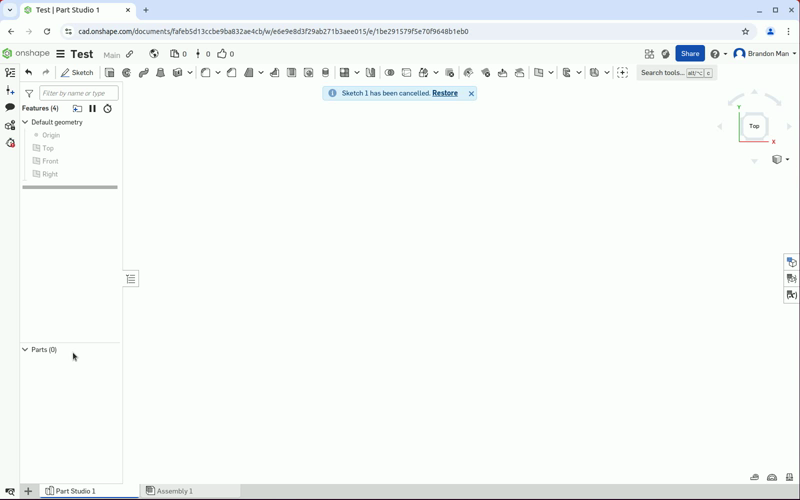
key(space)
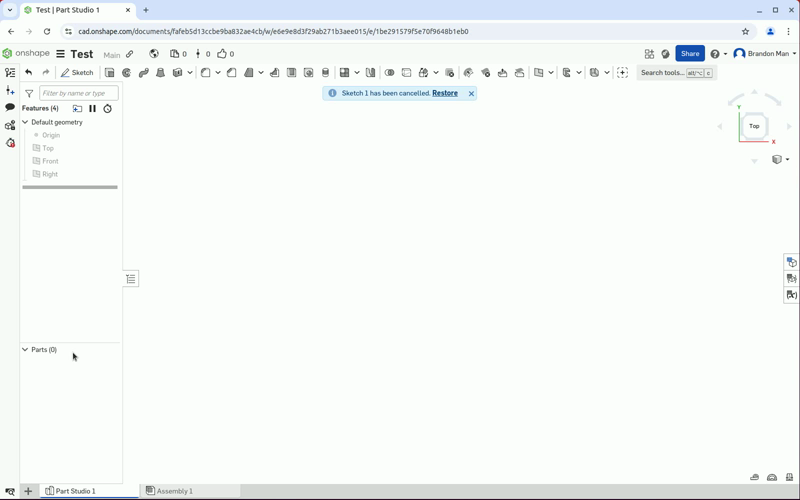
key_down(shift)
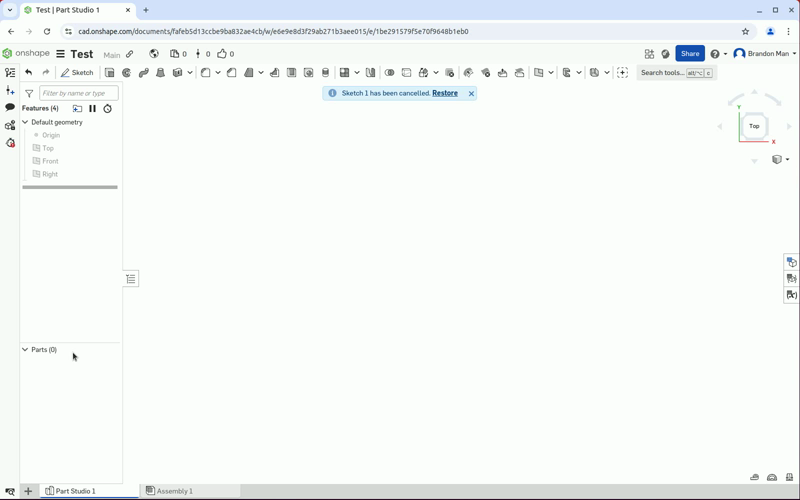
key(up)
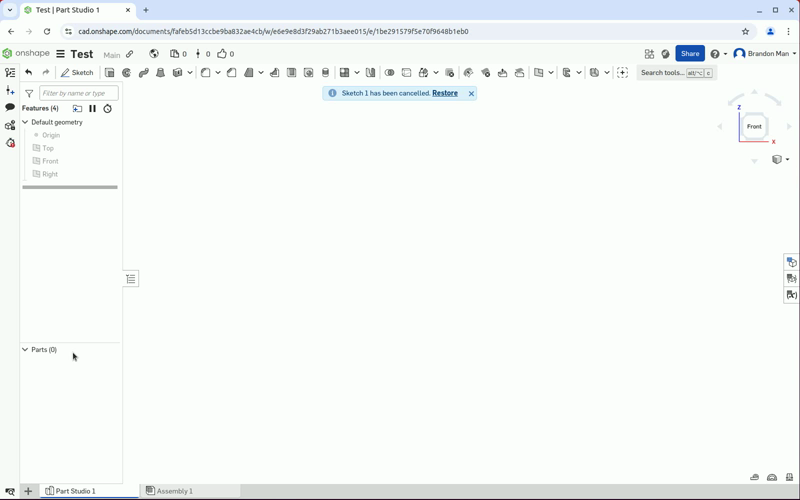
key_up(shift)
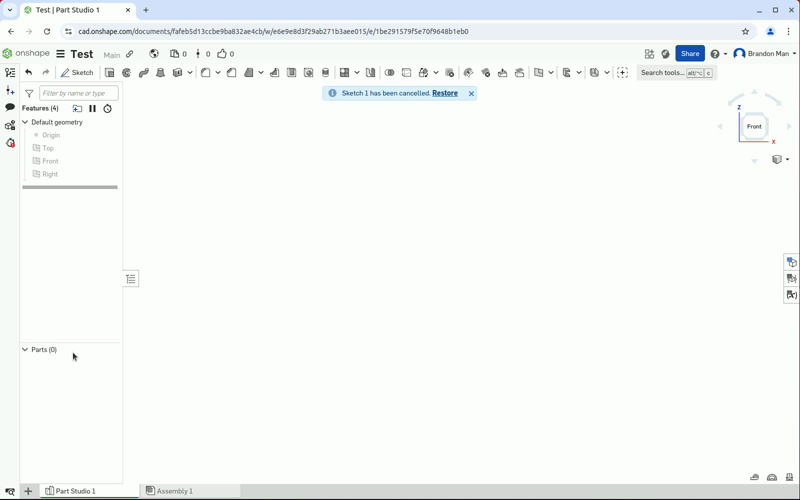
key(space)
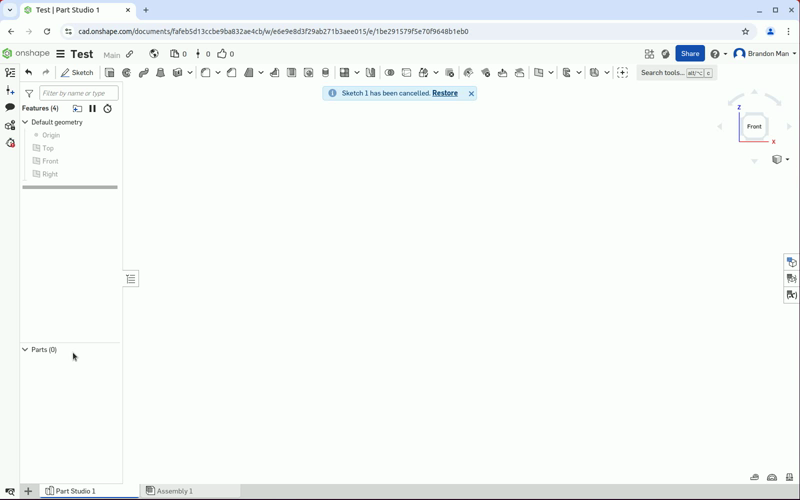
key_down(shift)
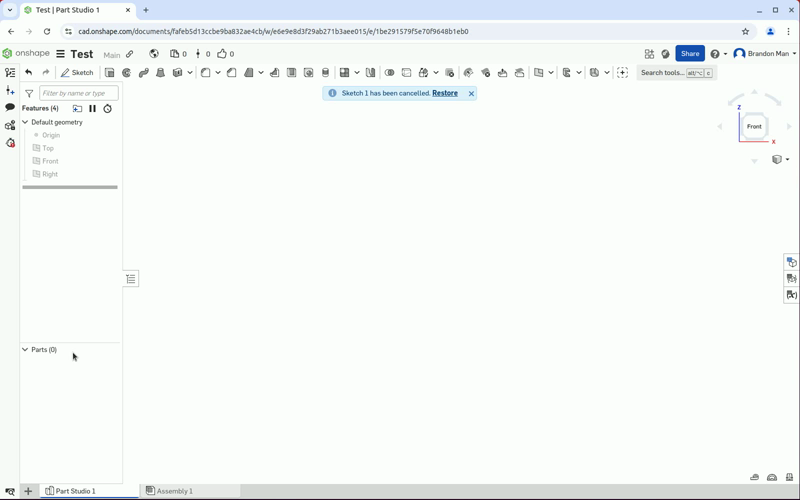
key(left)
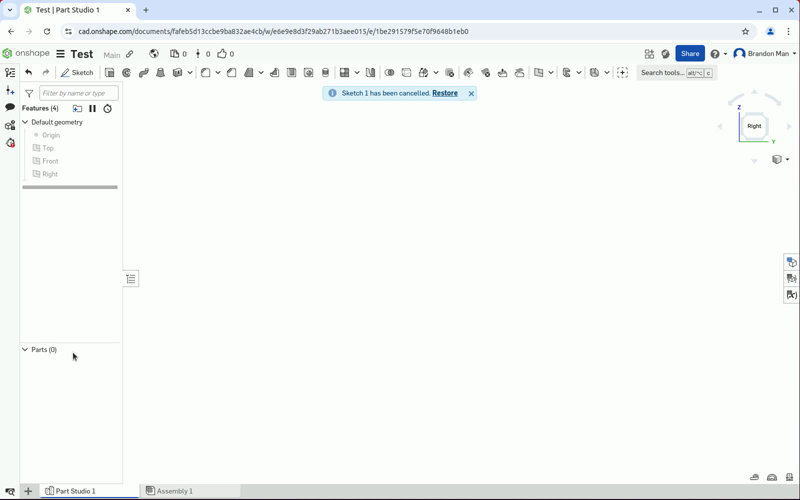
key_up(shift)
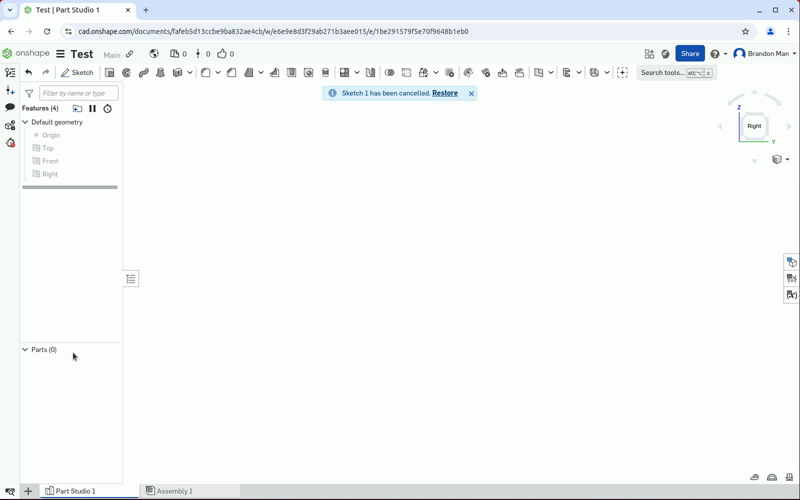
mouse_move(73, 352)
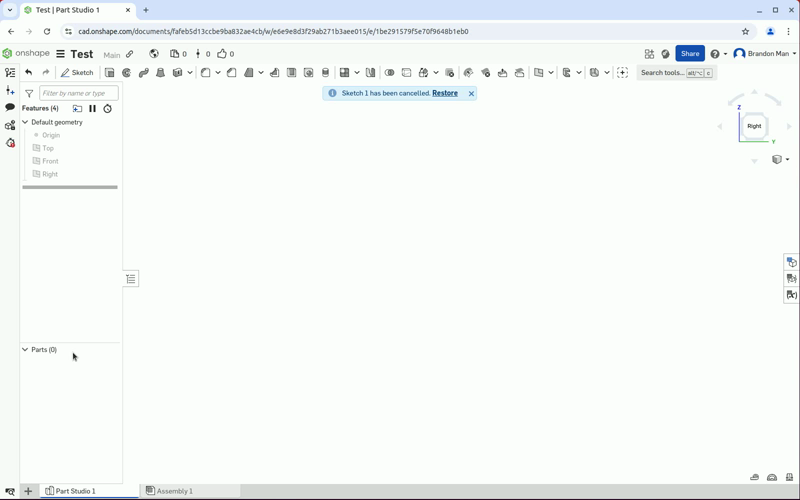
key(shift+y)
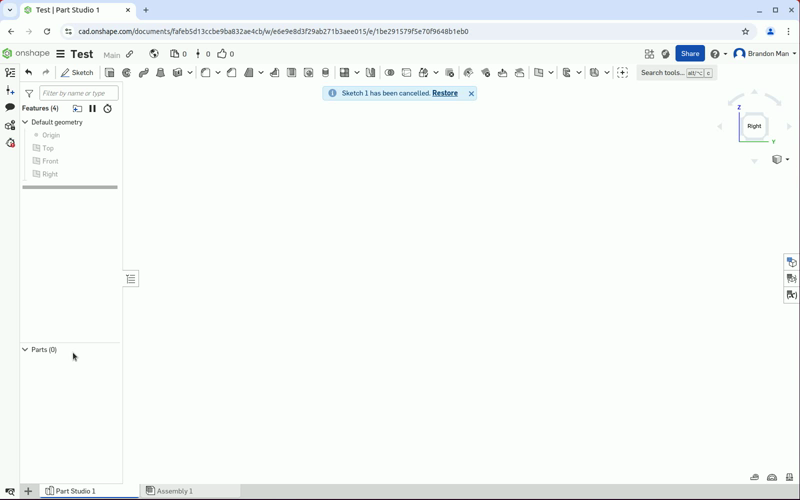
key(shift+s)
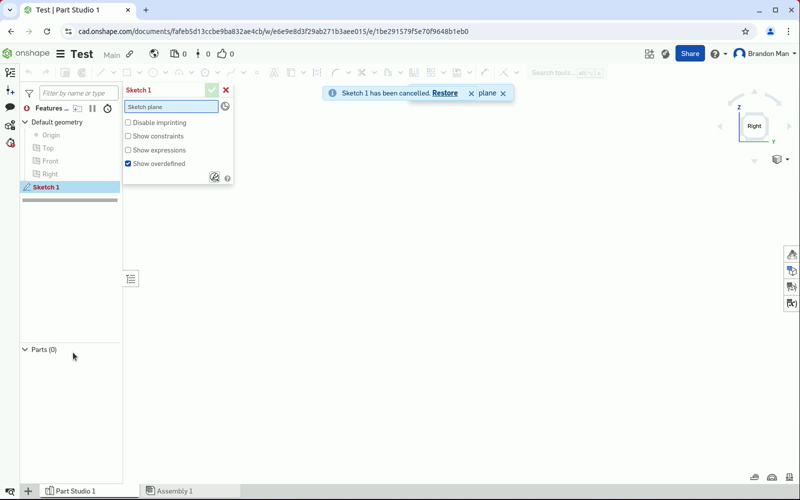
mouse_move(73, 176)
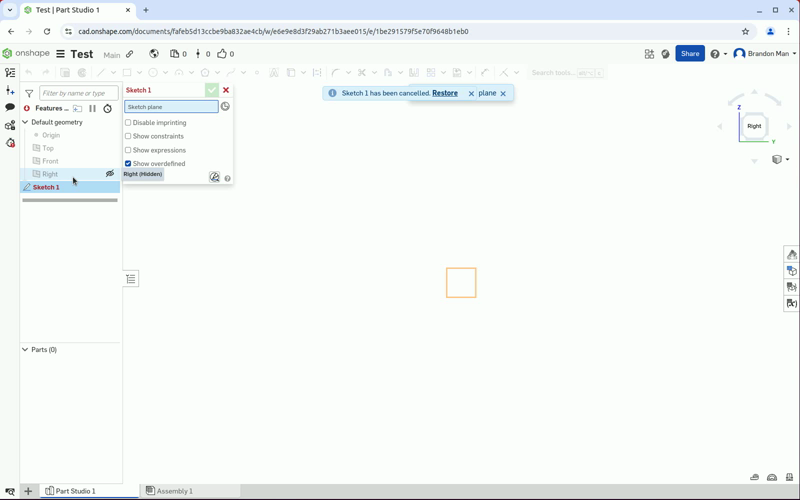
click(73, 176)
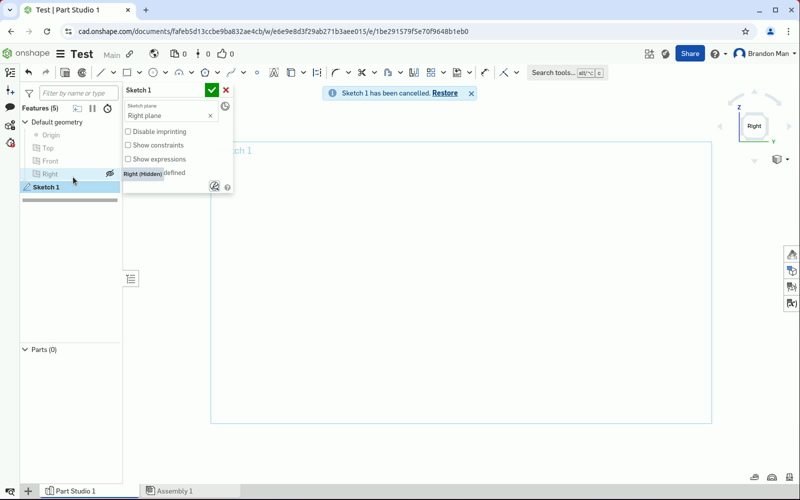
mouse_move(73, 352)
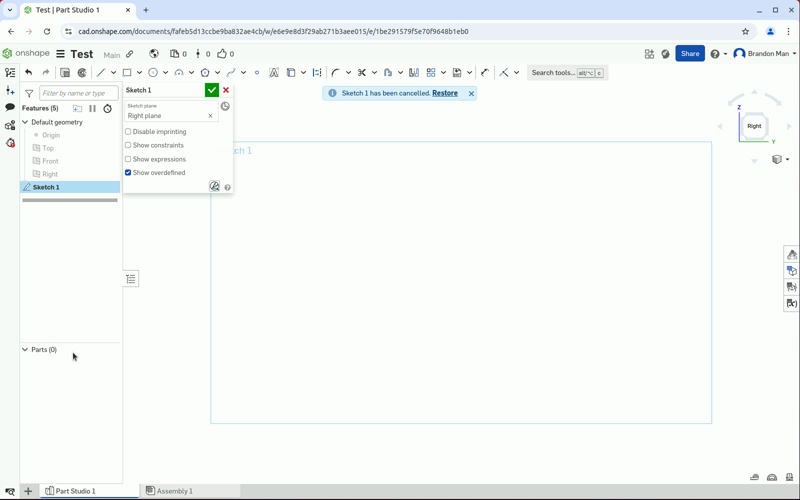
key(y)
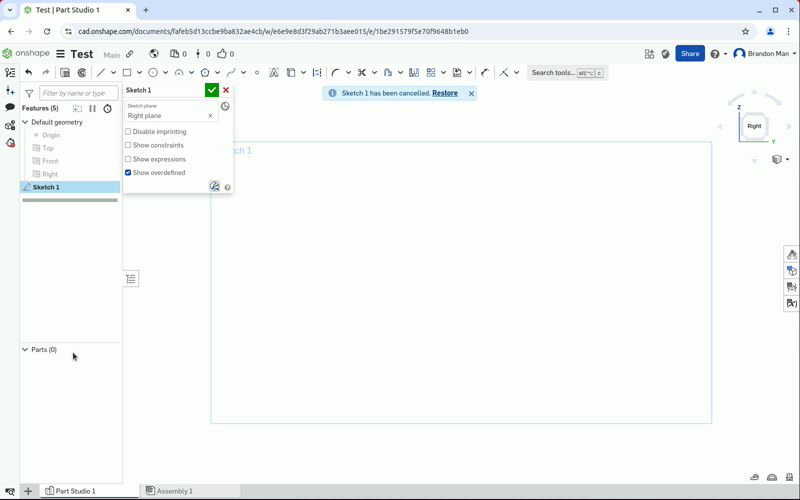
key(c)
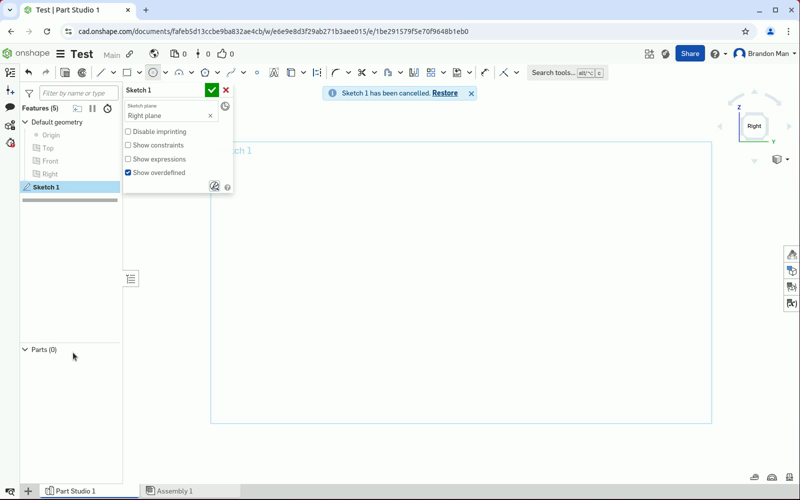
key_down(shift)
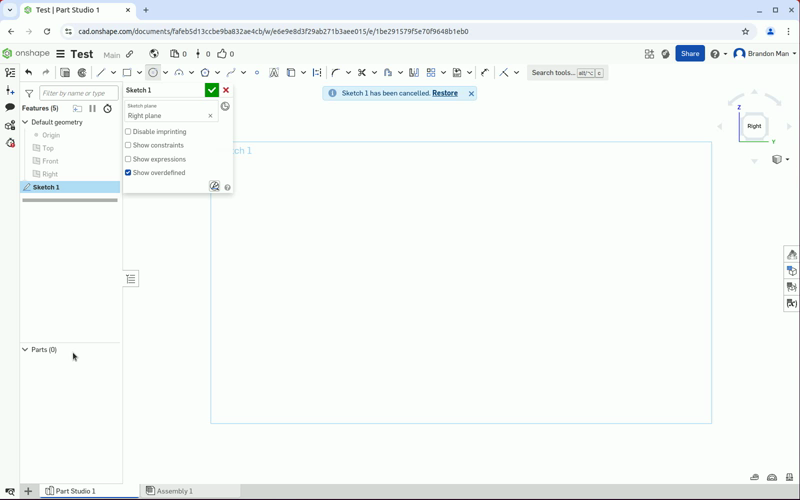
mouse_move(461, 282)
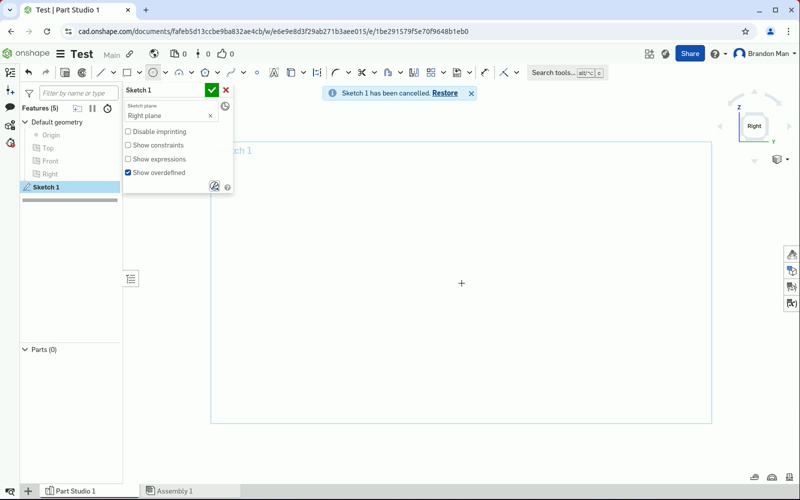
click(461, 282)
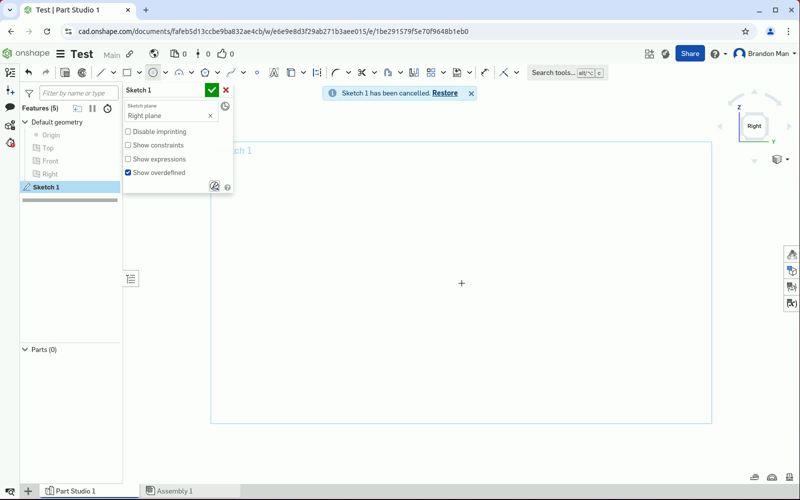
key_up(shift)
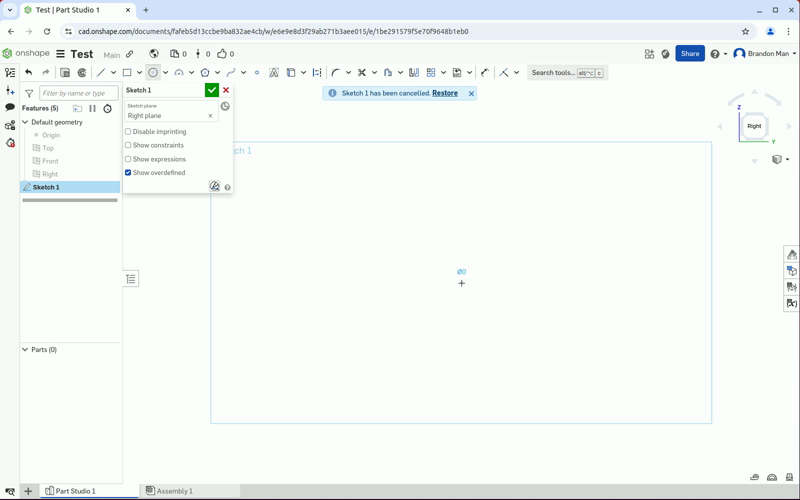
mouse_move(513, 282)
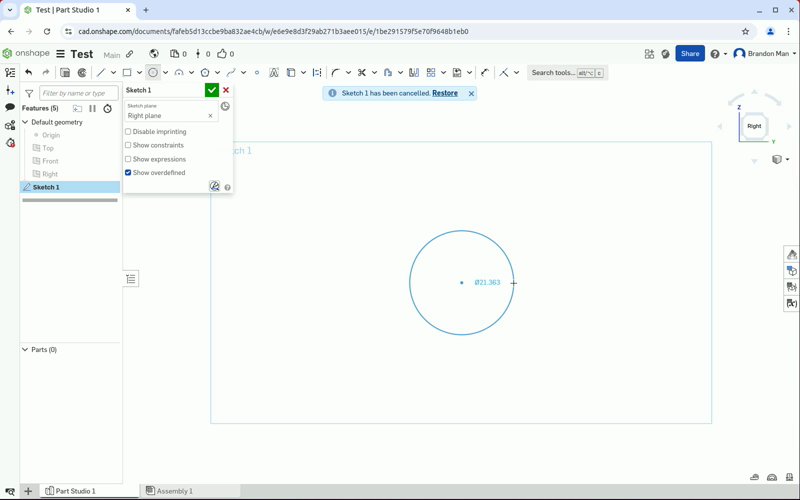
click(513, 282)
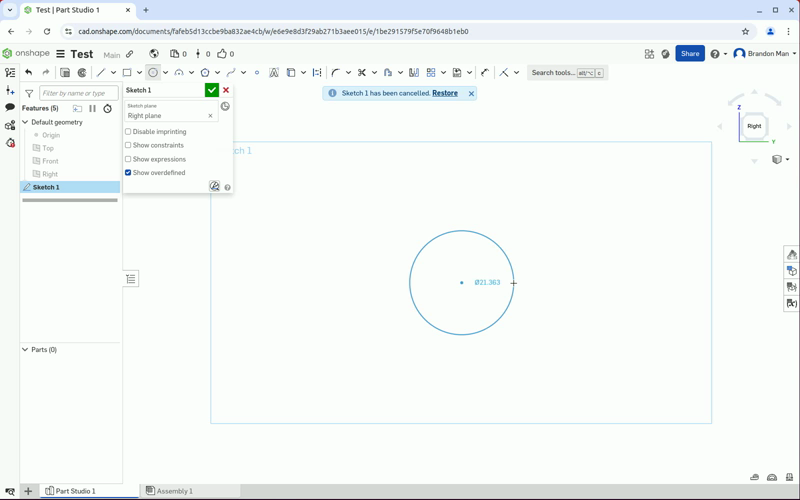
key(esc)
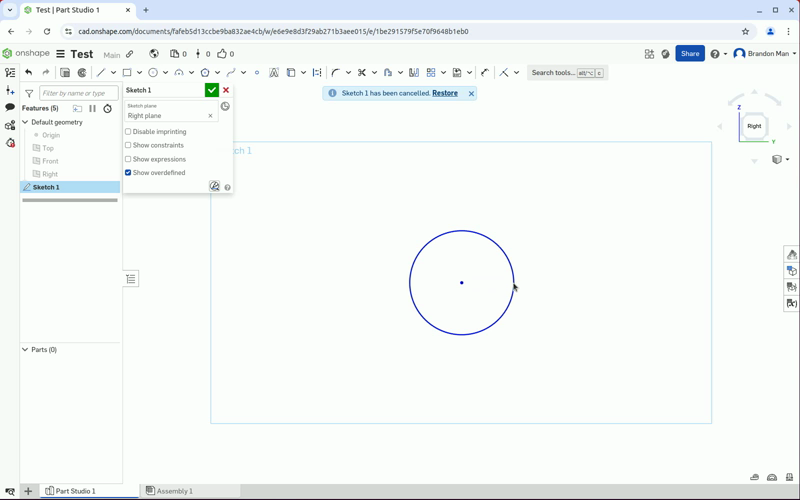
key(c)
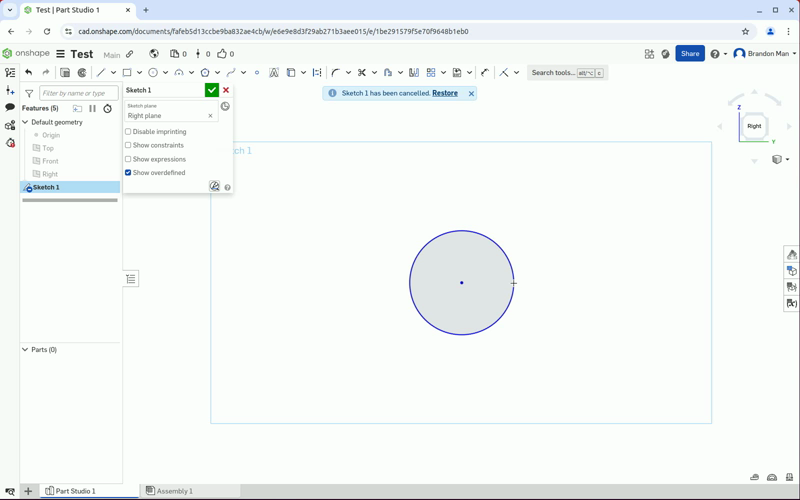
key_down(shift)
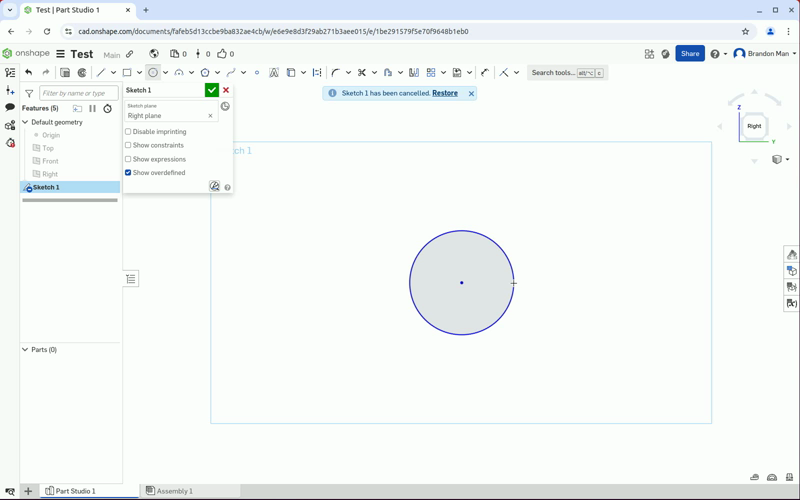
mouse_move(461, 282)
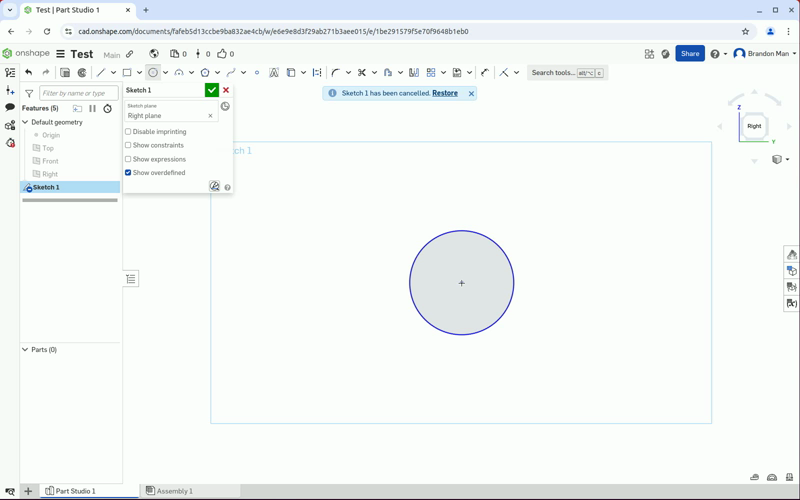
click(461, 282)
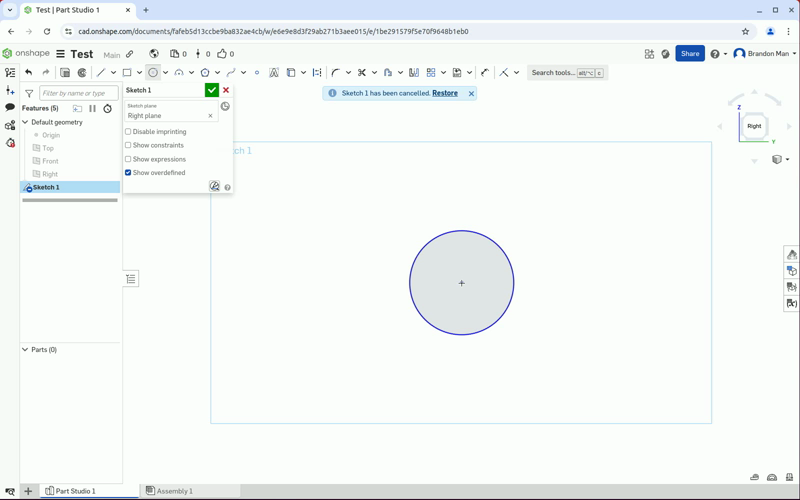
key_up(shift)
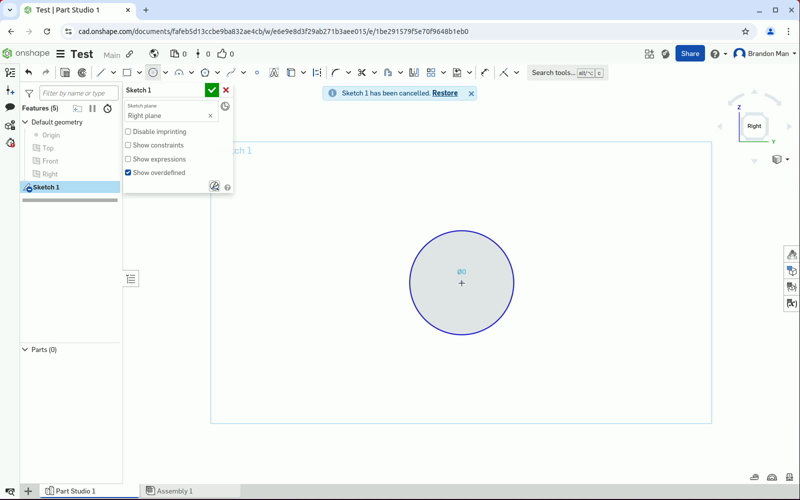
mouse_move(479, 282)
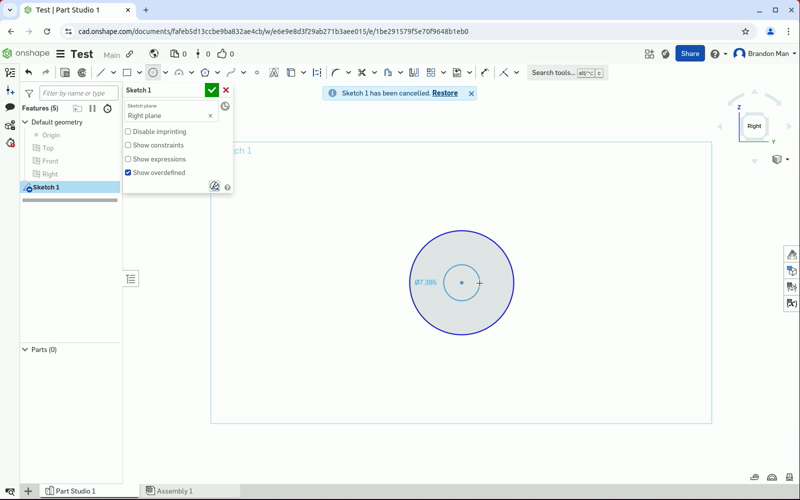
click(479, 282)
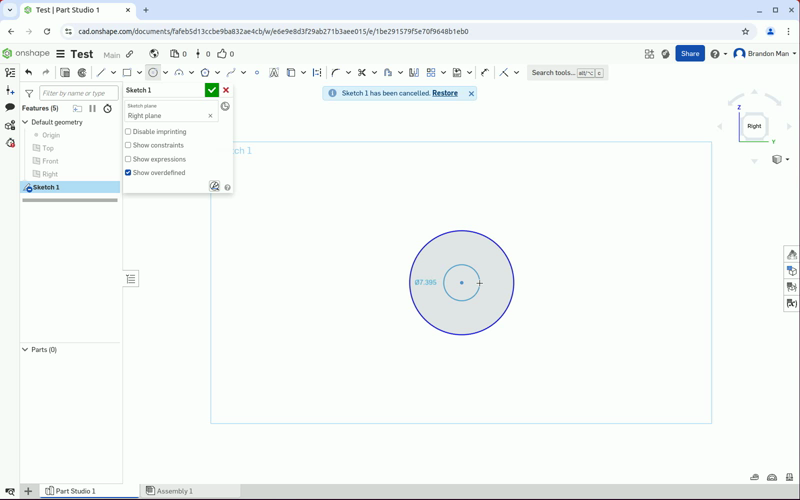
key(esc)
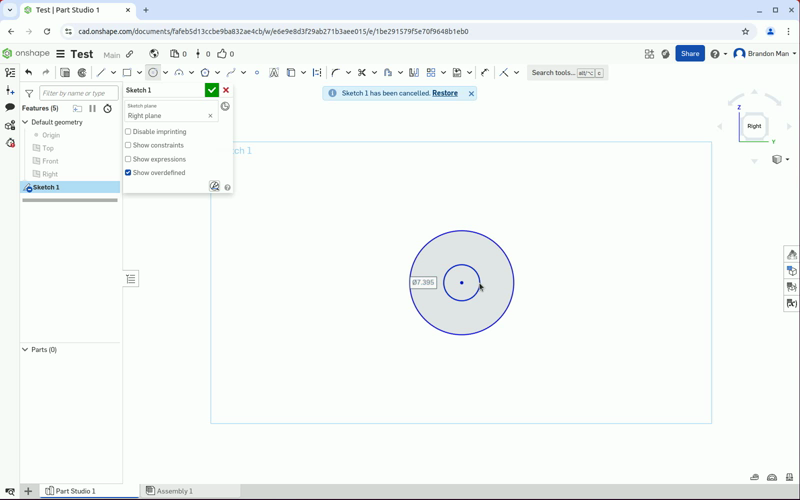
mouse_move(454, 316)
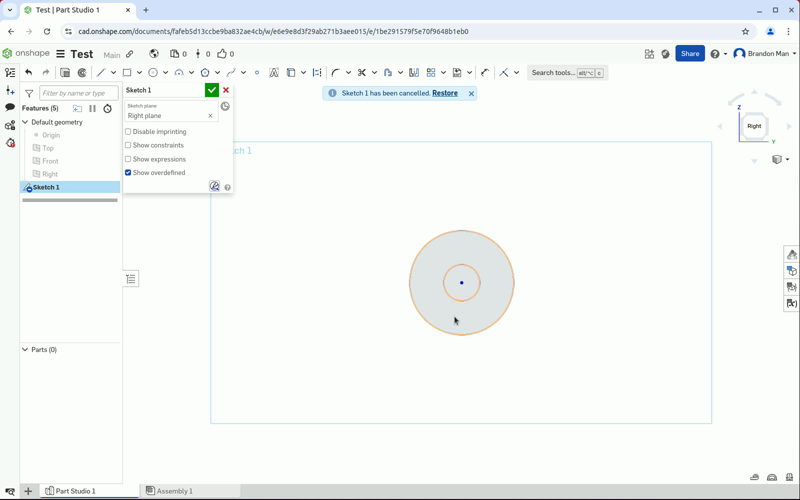
click(454, 316)
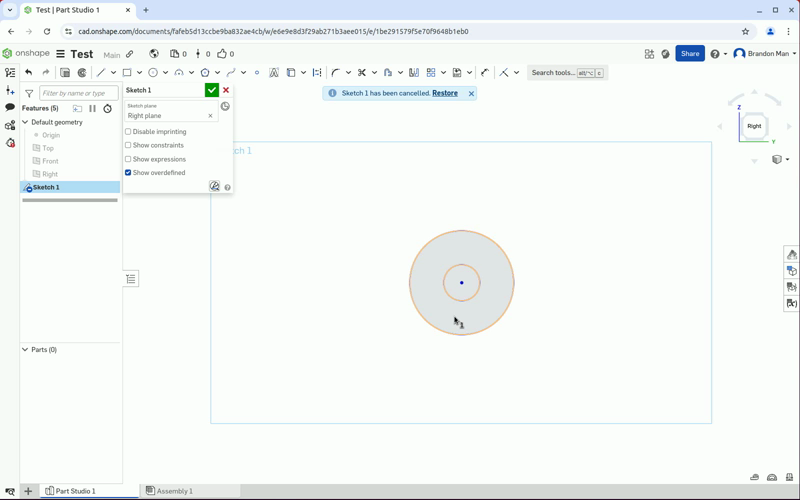
mouse_move(73, 352)
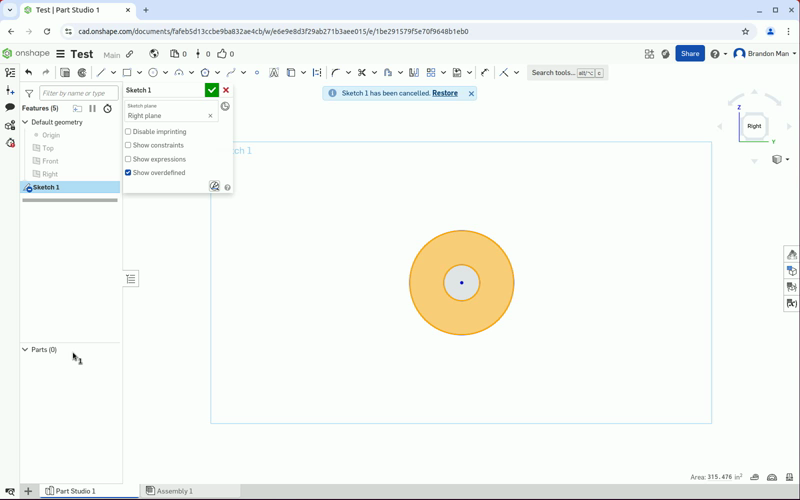
key(shift+y)
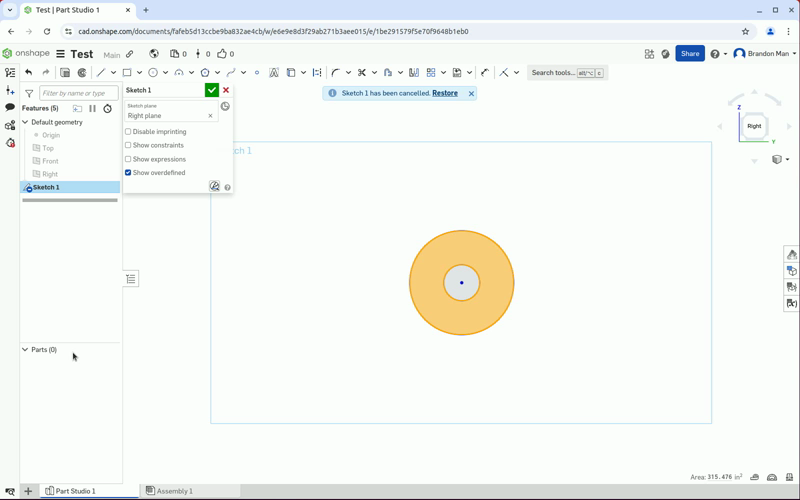
key(shift+e)
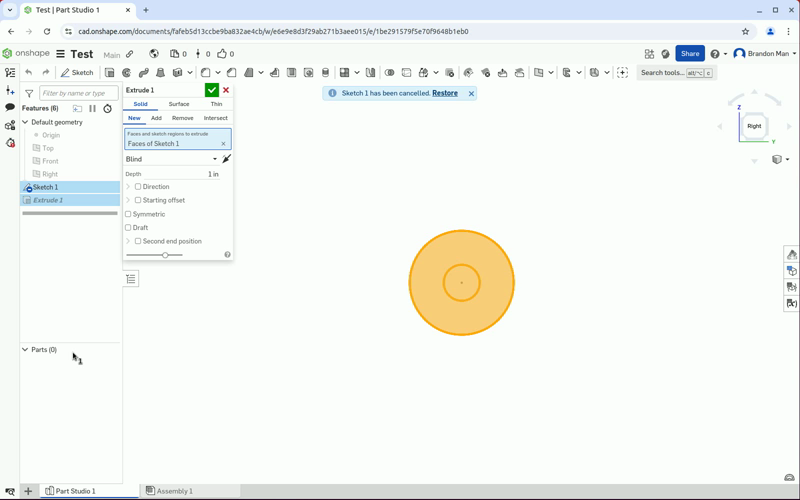
mouse_move(143, 106)
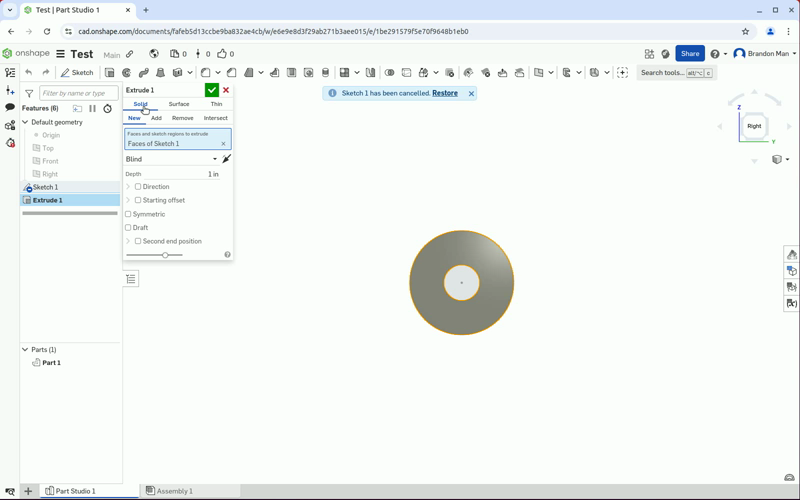
click(143, 106)
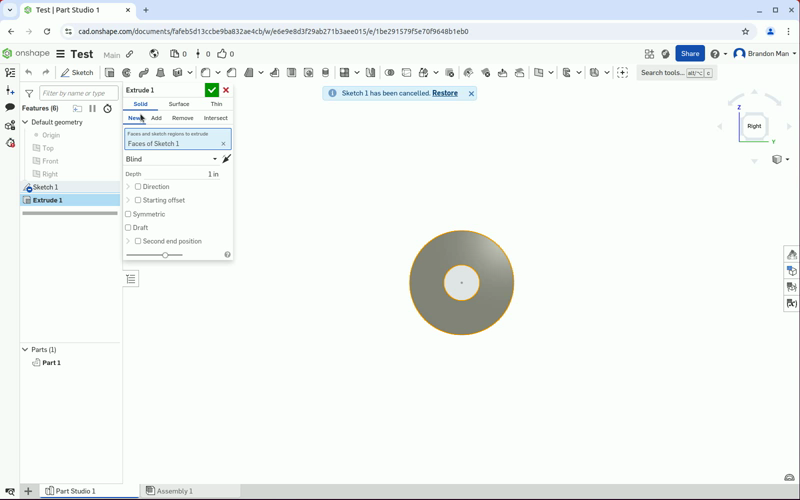
mouse_move(137, 120)
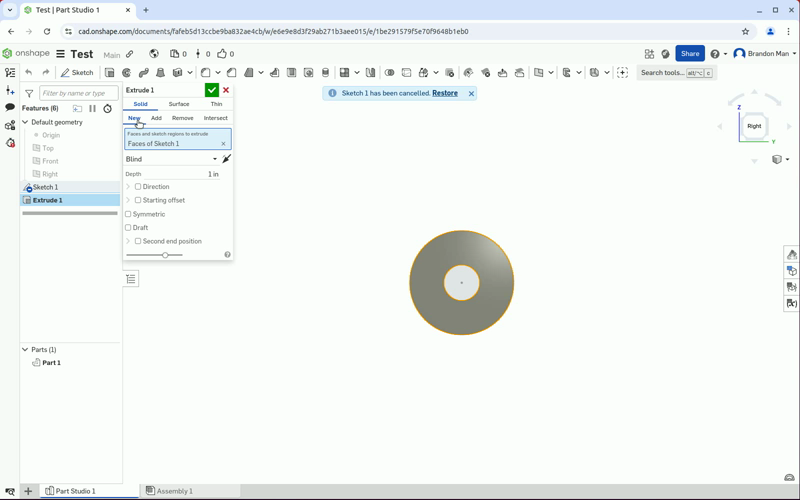
click(137, 120)
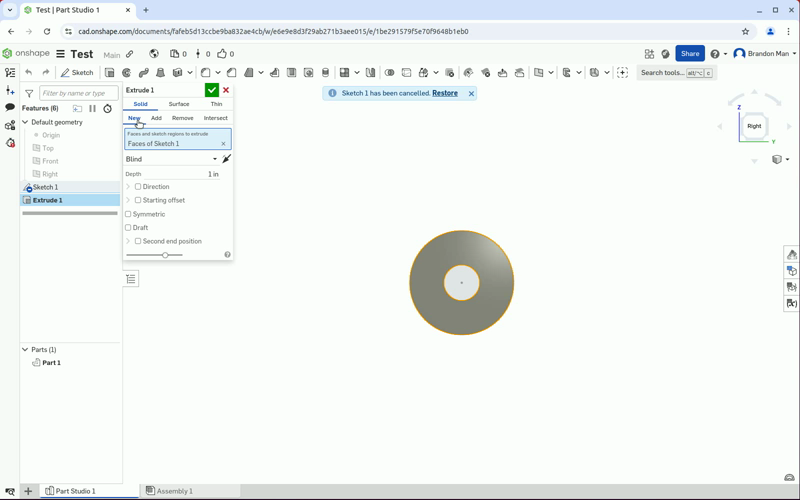
key(tab, 4)
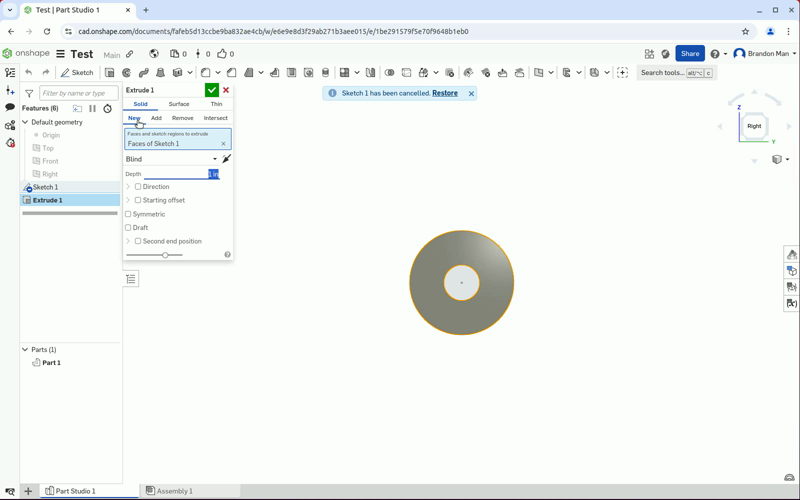
text(0.241)
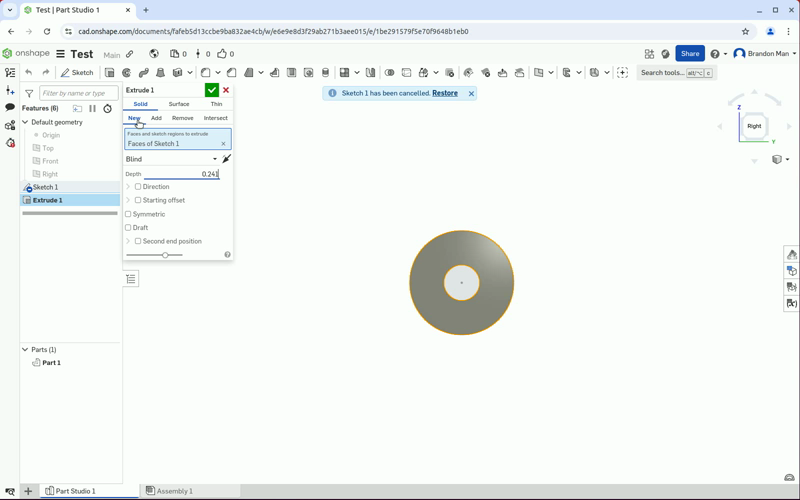
key(enter)
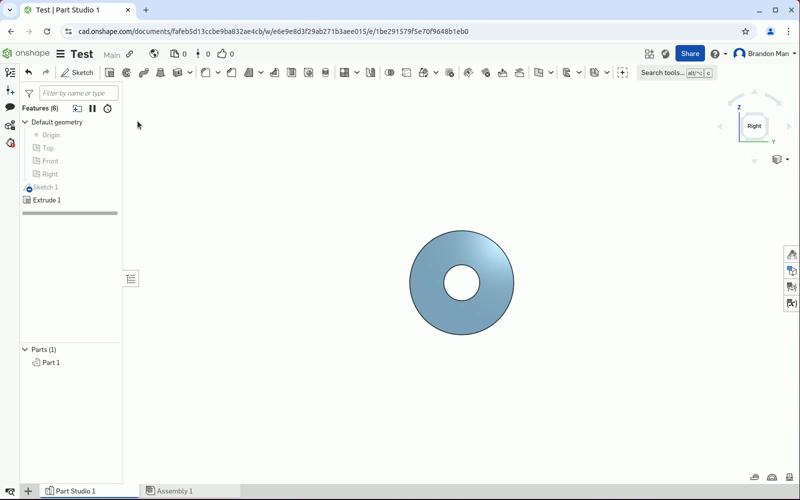
key(shift+h)
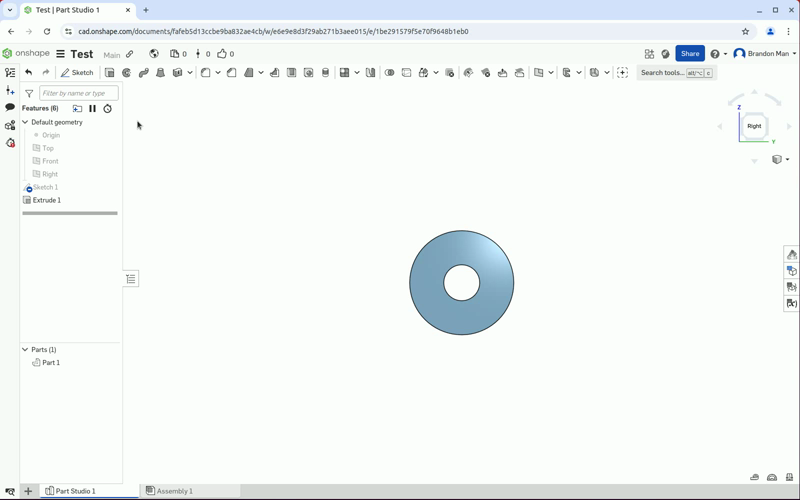
key(shift+h)
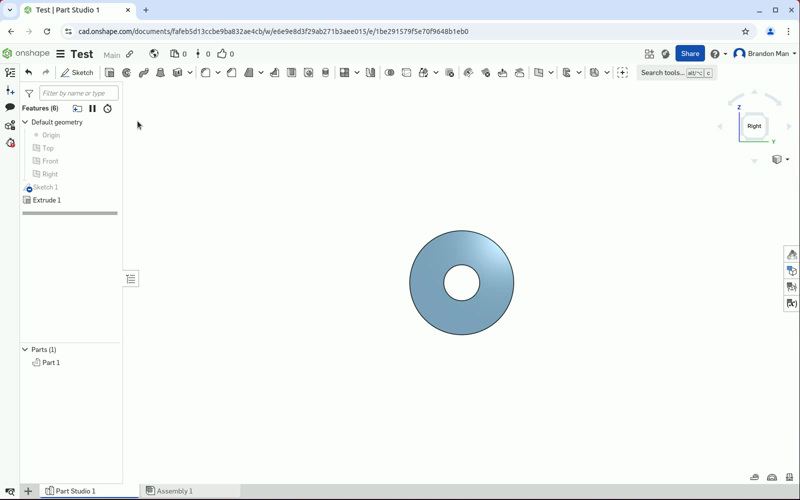
mouse_move(73, 189)
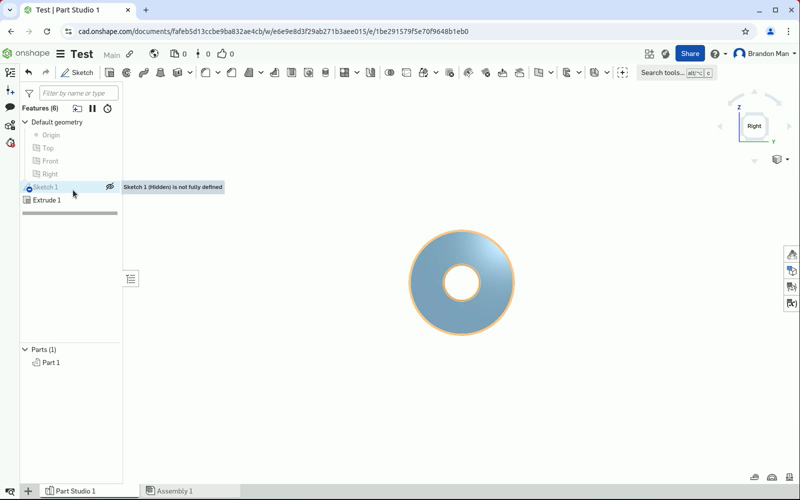
click(73, 189)
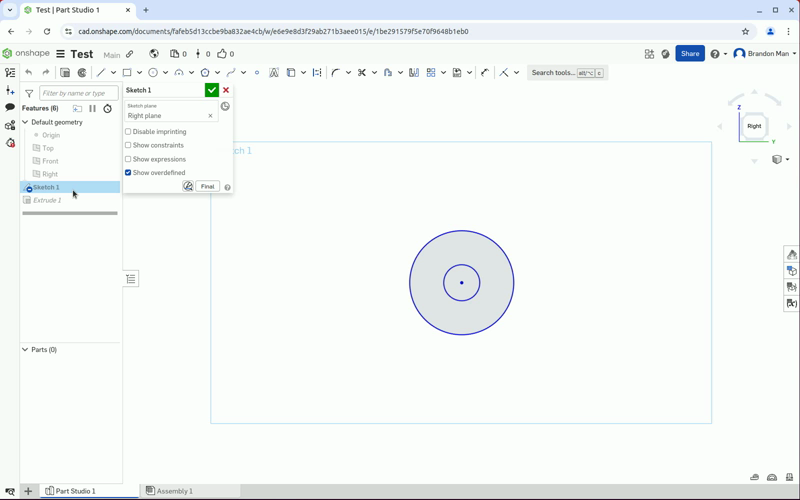
mouse_move(229, 92)
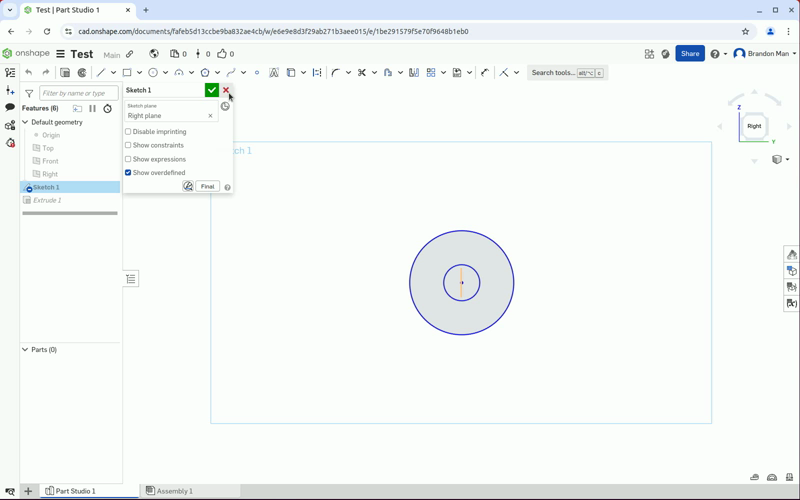
click(229, 92)
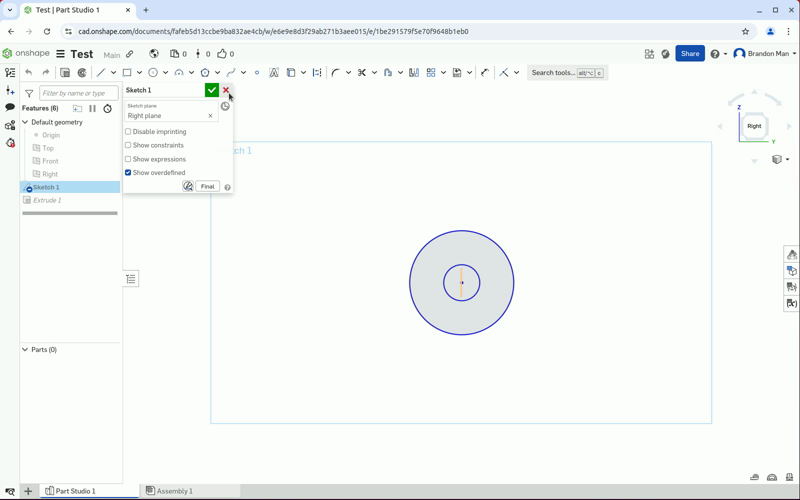
key(shift+s)
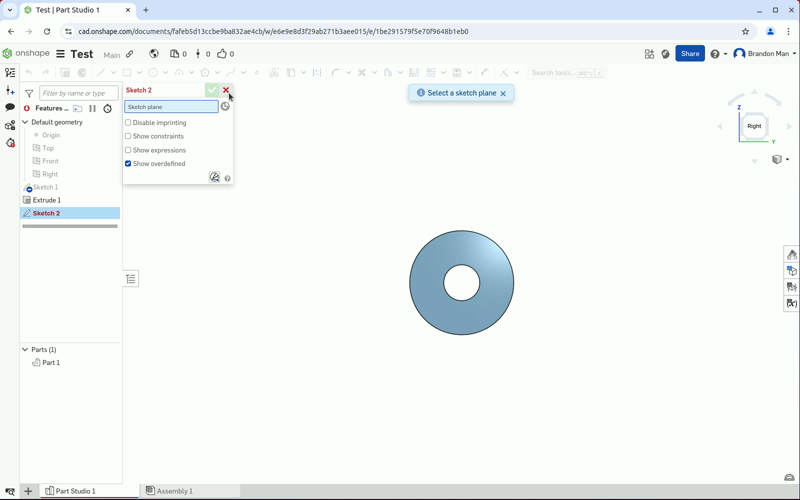
mouse_move(73, 176)
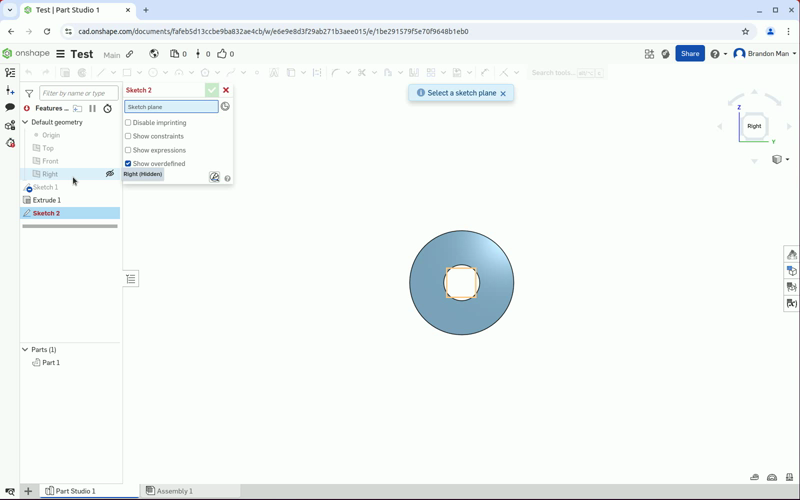
click(73, 176)
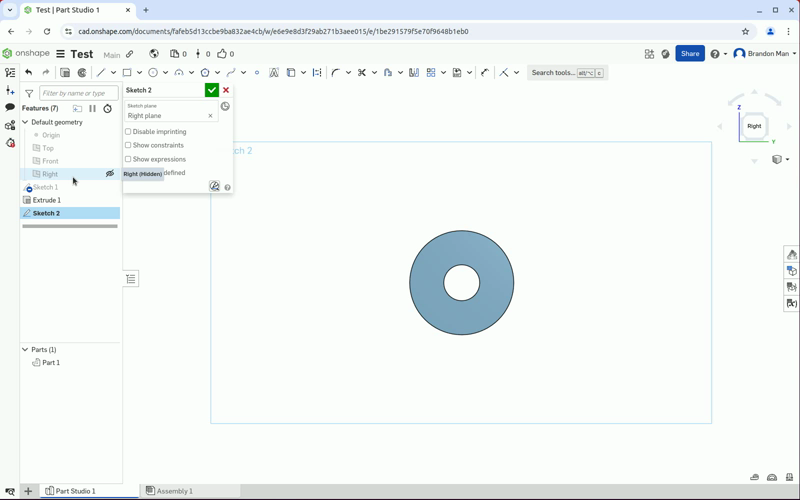
mouse_move(73, 352)
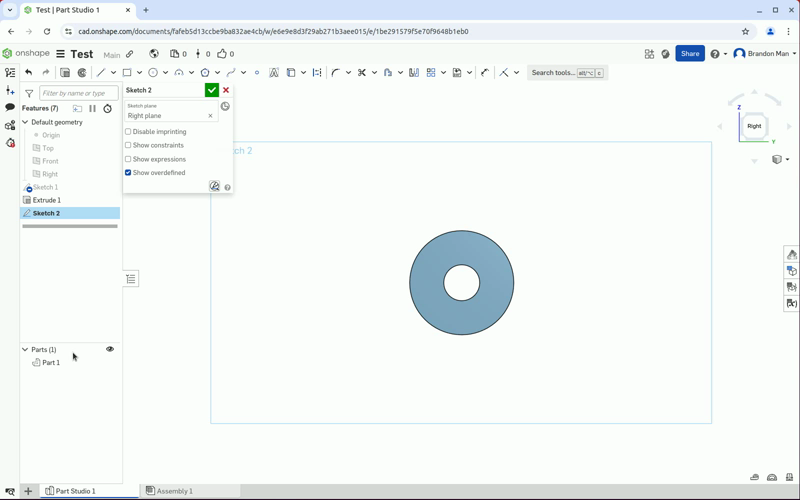
key(y)
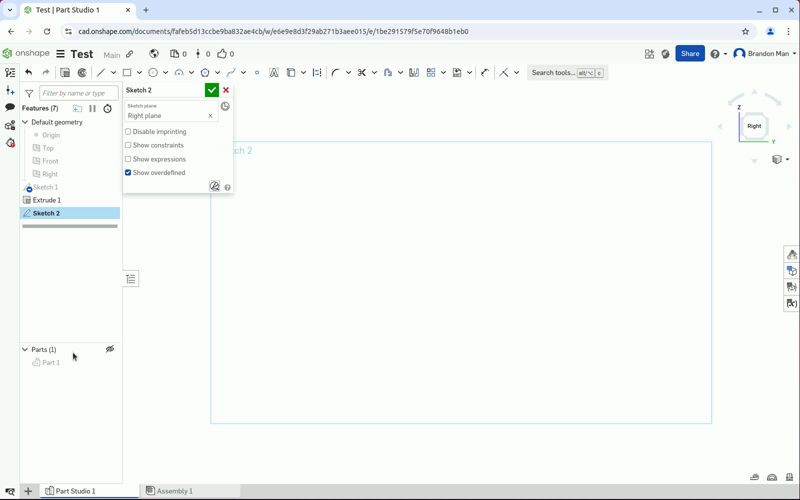
key(c)
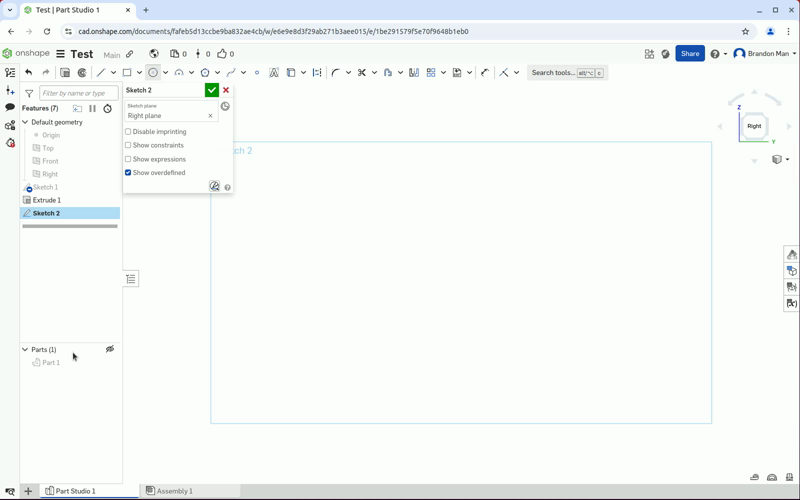
key_down(shift)
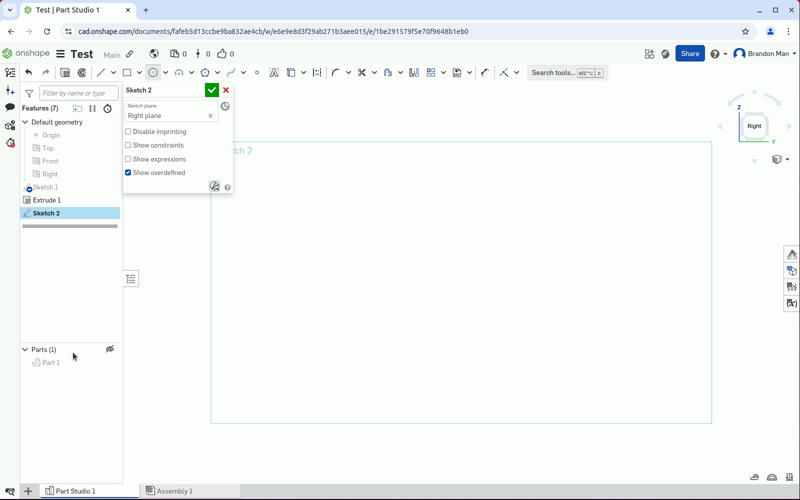
mouse_move(486, 378)
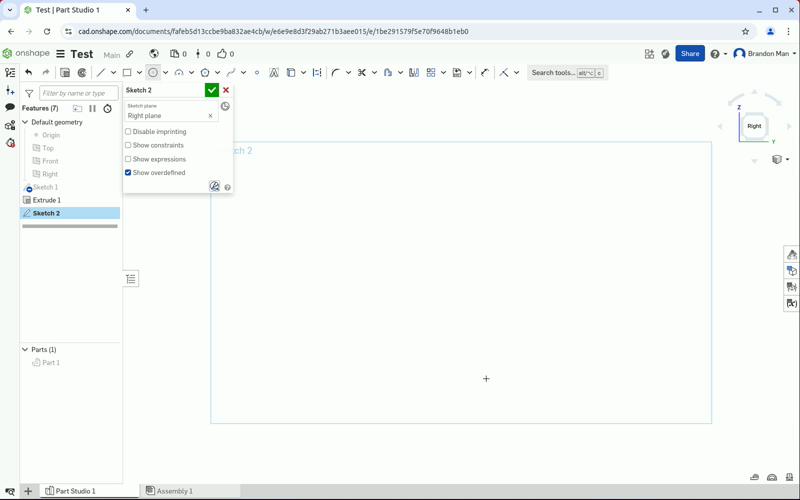
click(486, 378)
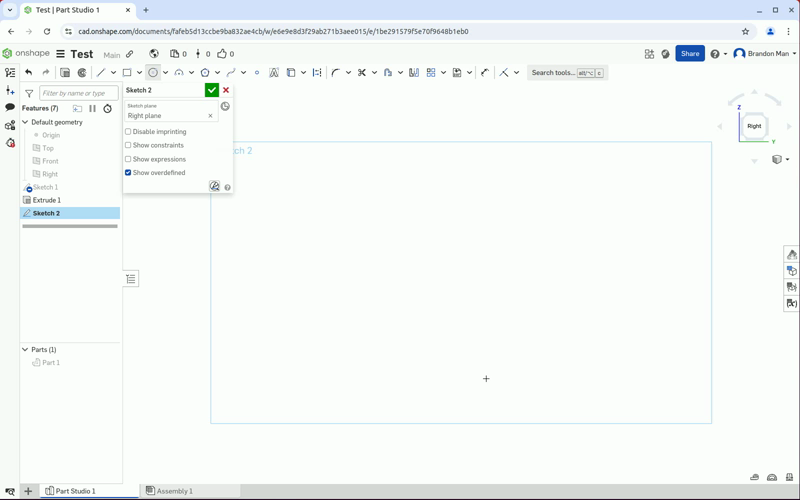
key_up(shift)
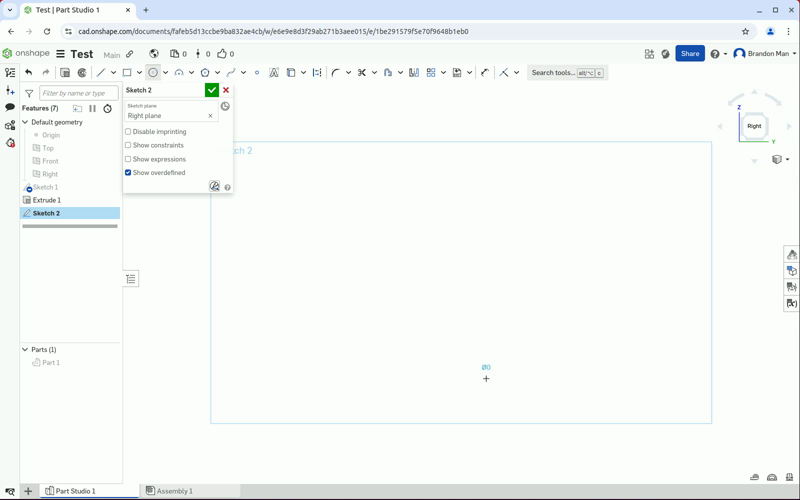
mouse_move(504, 378)
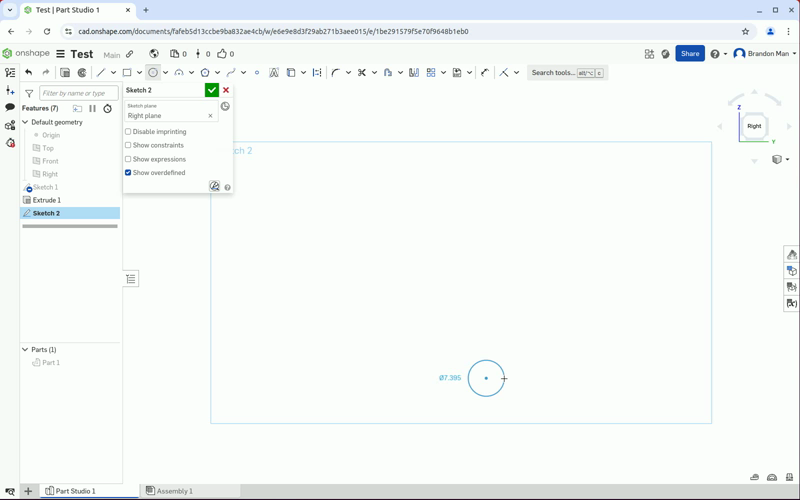
click(504, 378)
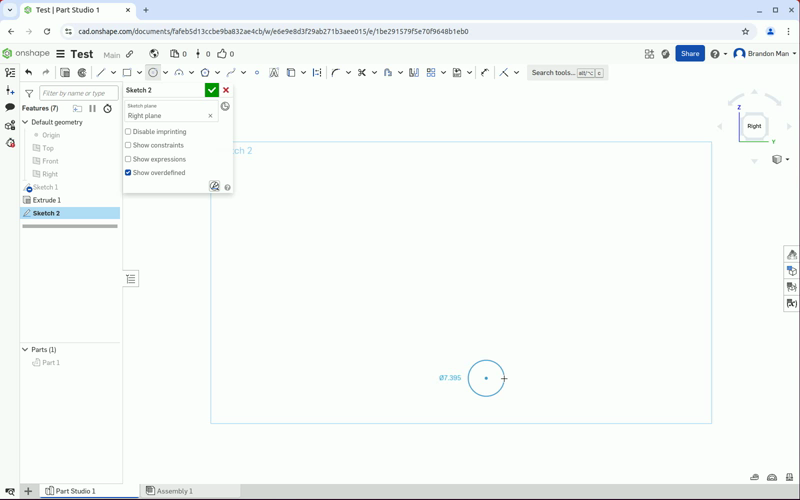
key(esc)
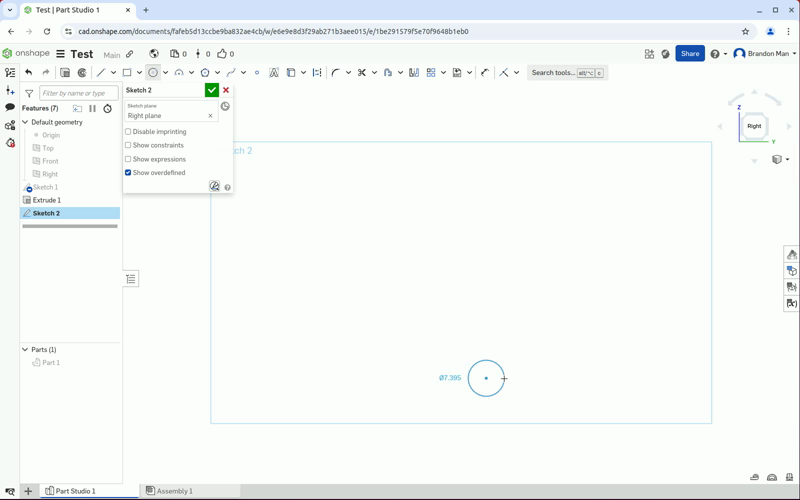
key(c)
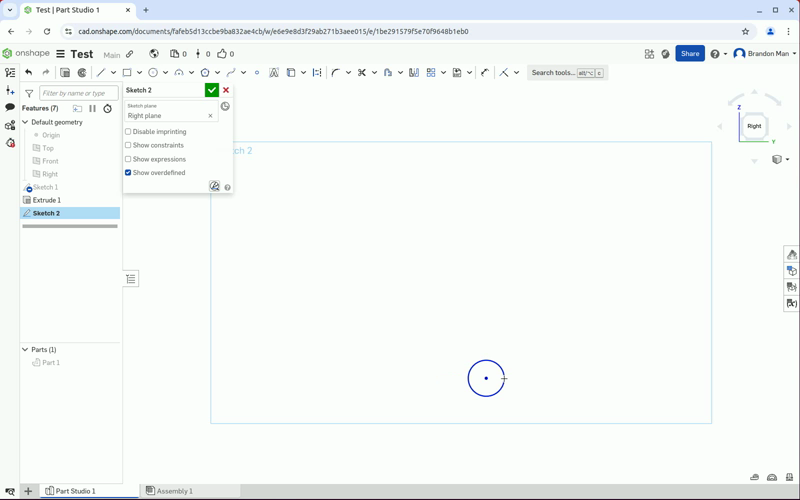
key_down(shift)
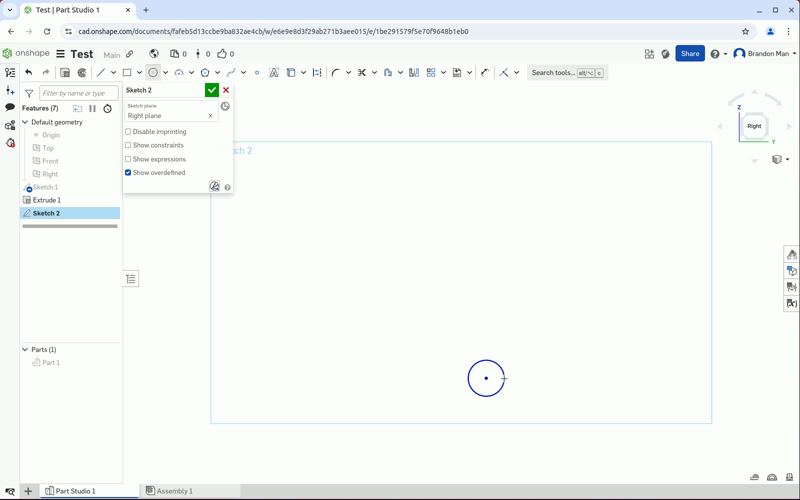
mouse_move(486, 378)
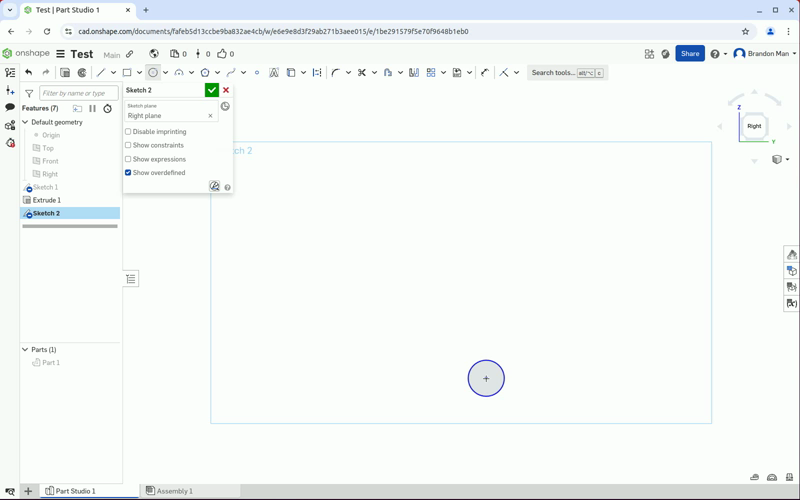
click(486, 378)
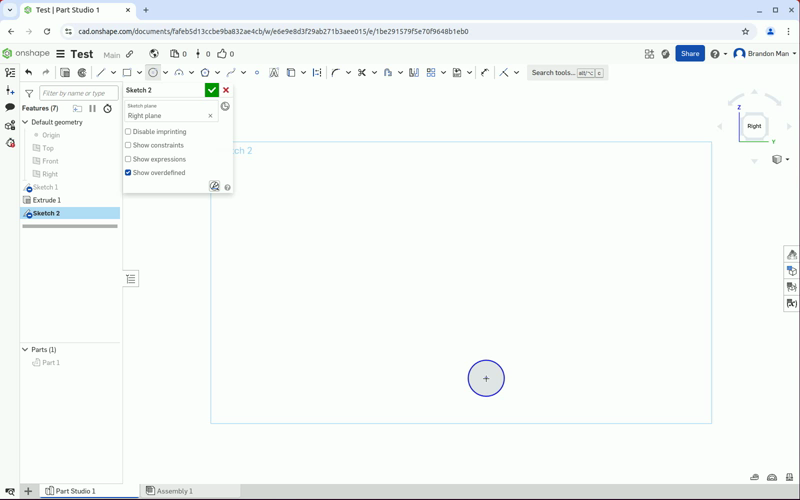
key_up(shift)
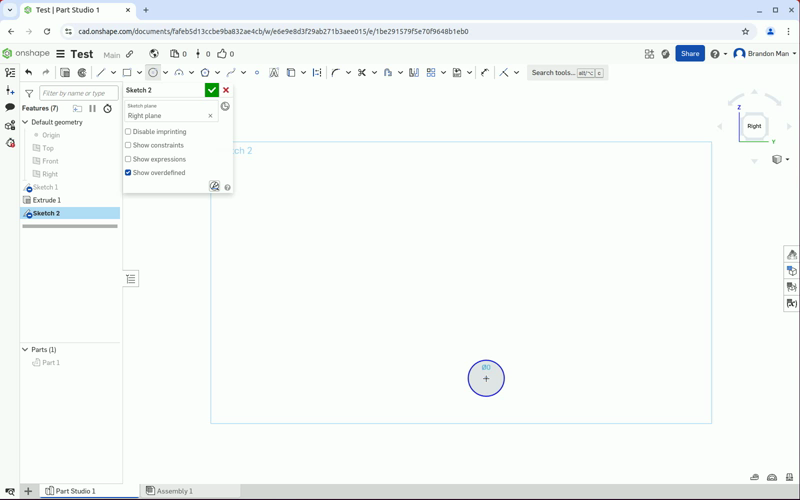
mouse_move(503, 378)
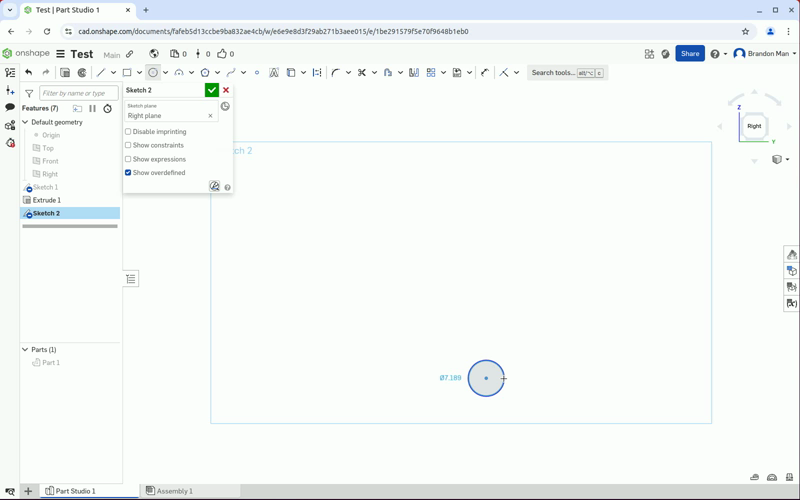
scroll(6)
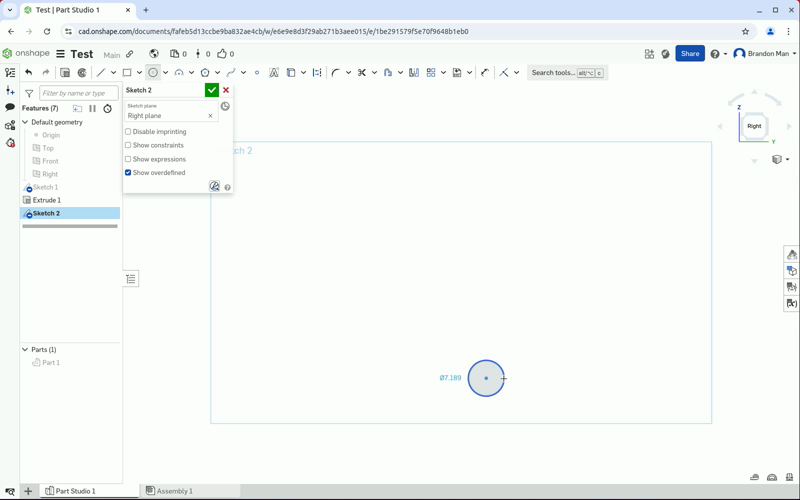
scroll(6)
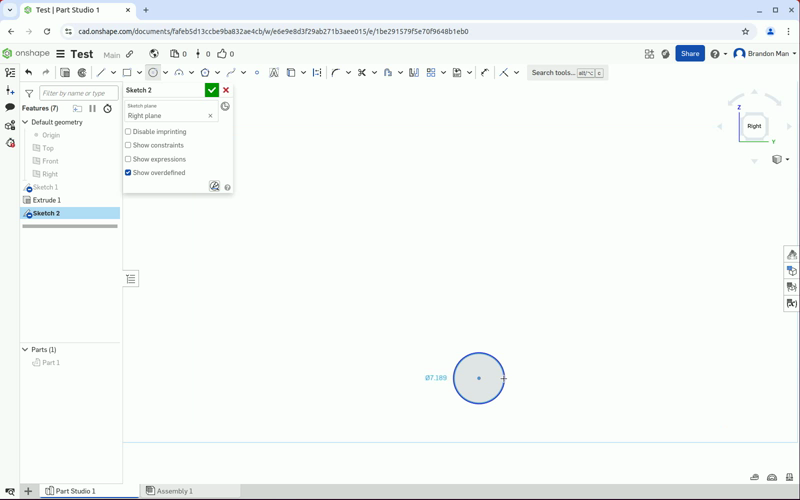
scroll(6)
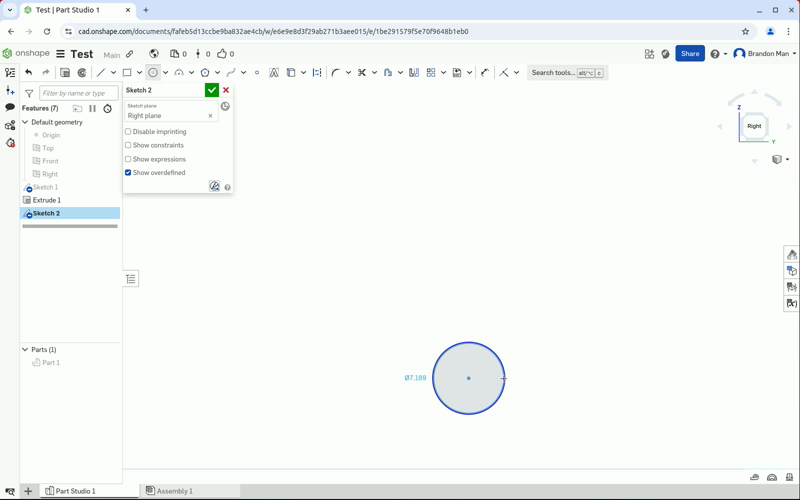
scroll(6)
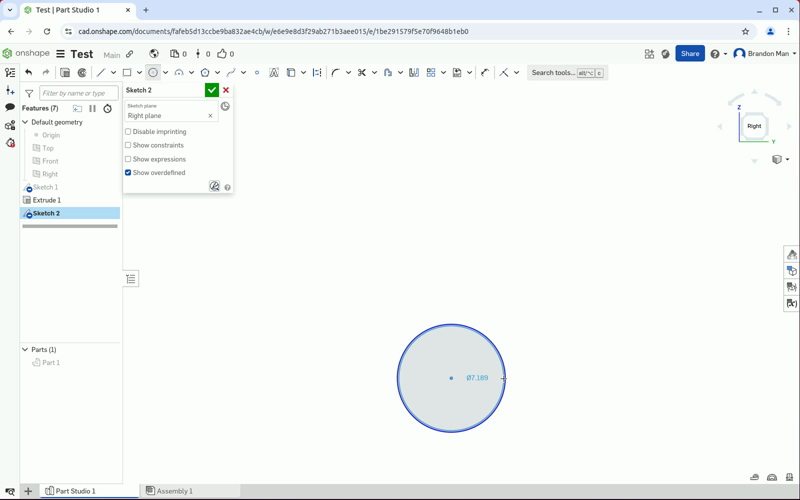
scroll(6)
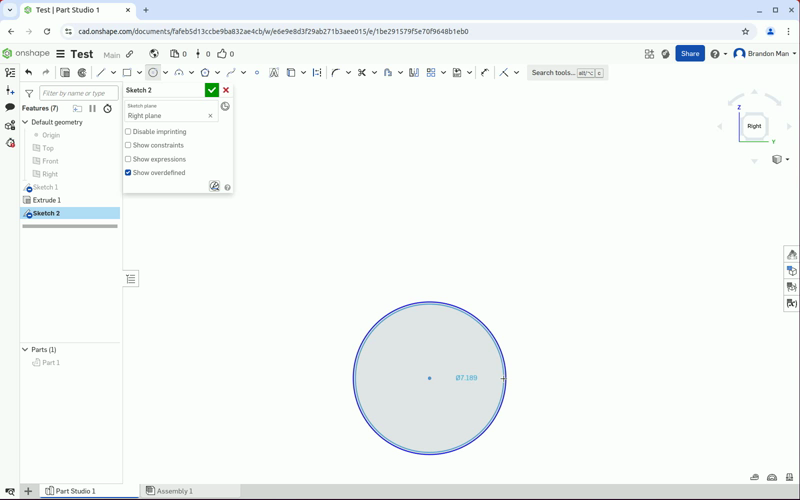
scroll(6)
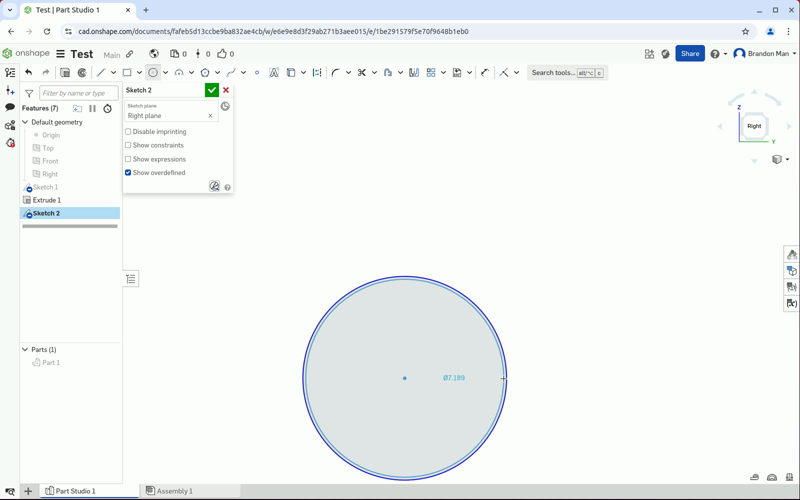
scroll(6)
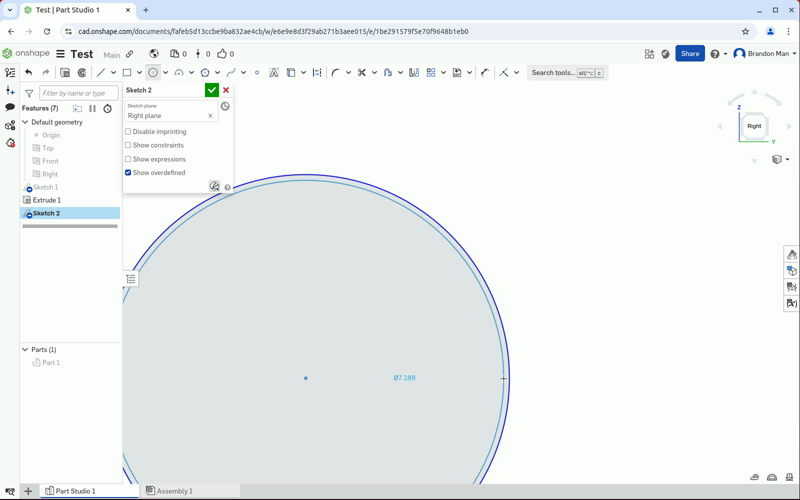
click(503, 378)
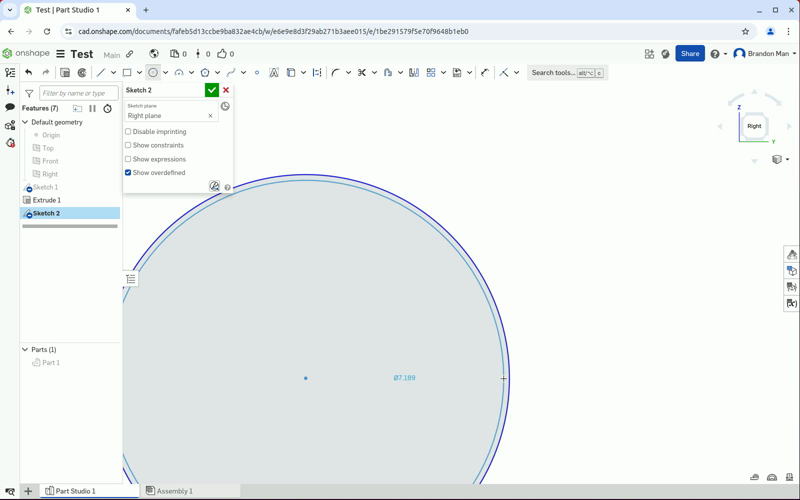
scroll(-6)
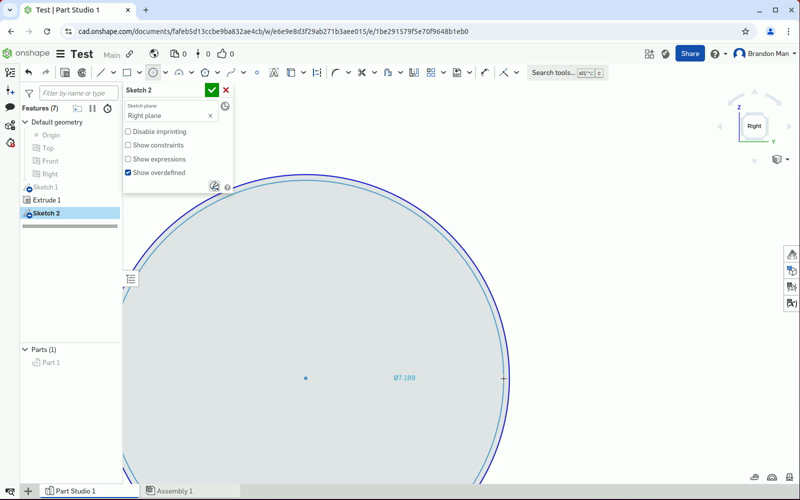
scroll(-6)
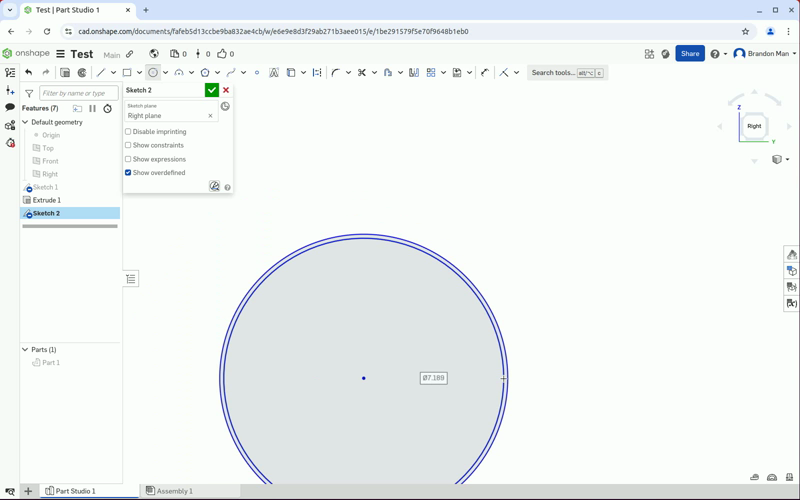
scroll(-6)
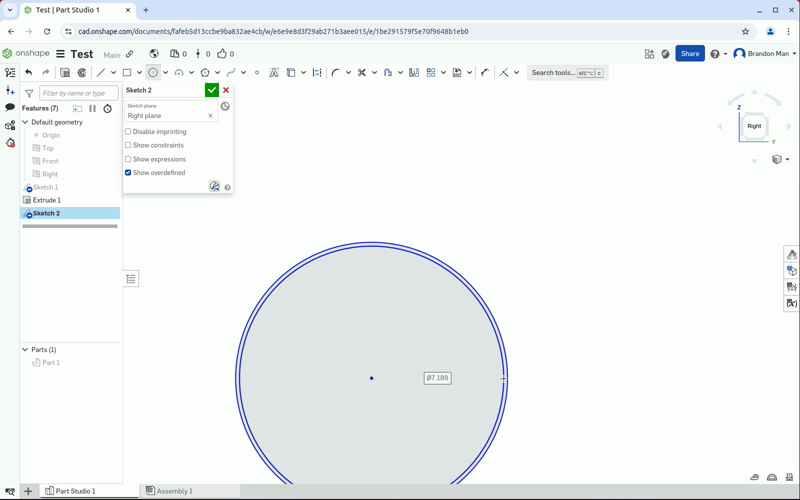
scroll(-6)
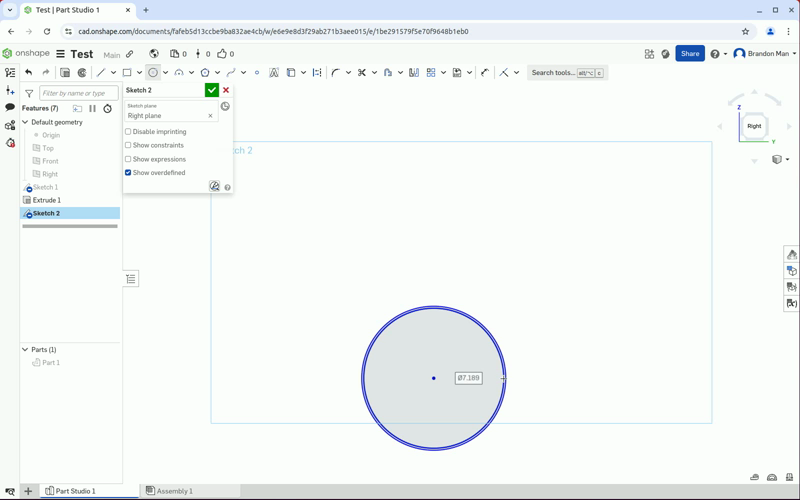
scroll(-6)
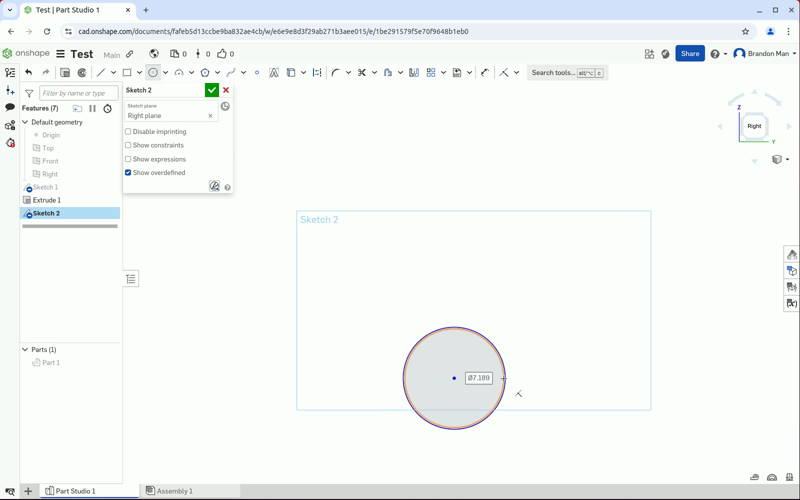
scroll(-6)
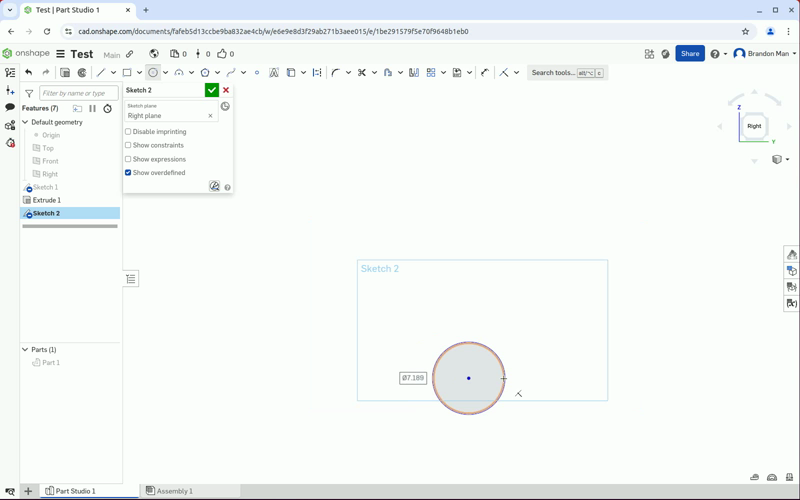
scroll(-6)
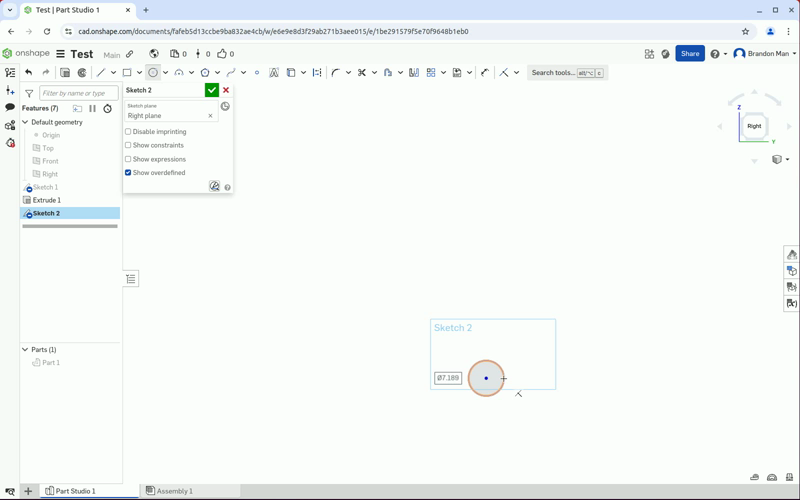
key(esc)
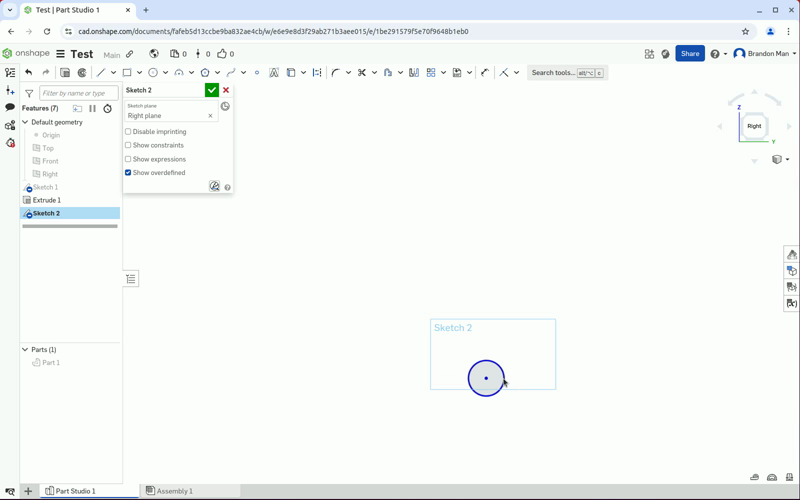
mouse_move(502, 370)
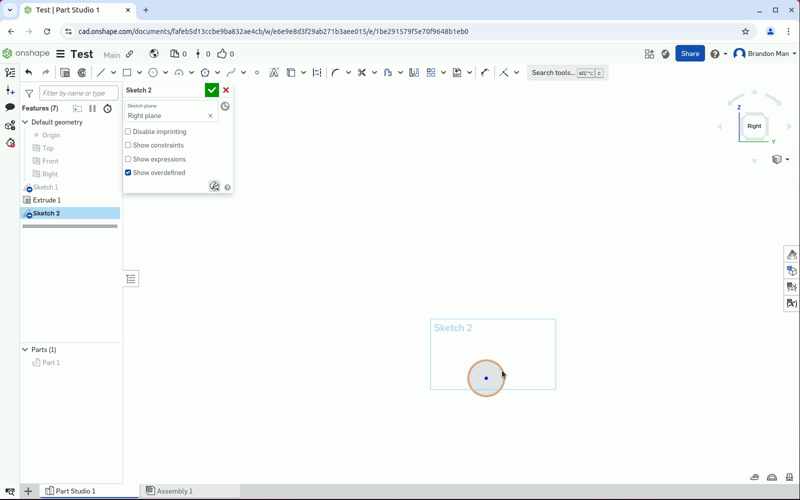
scroll(6)
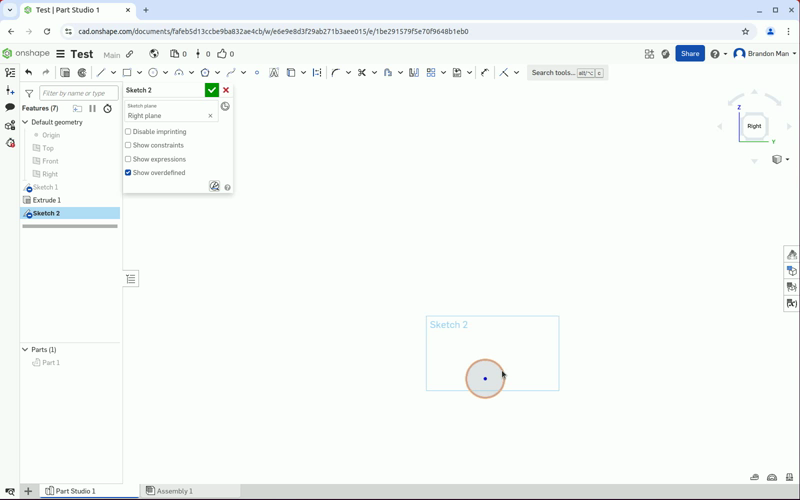
scroll(6)
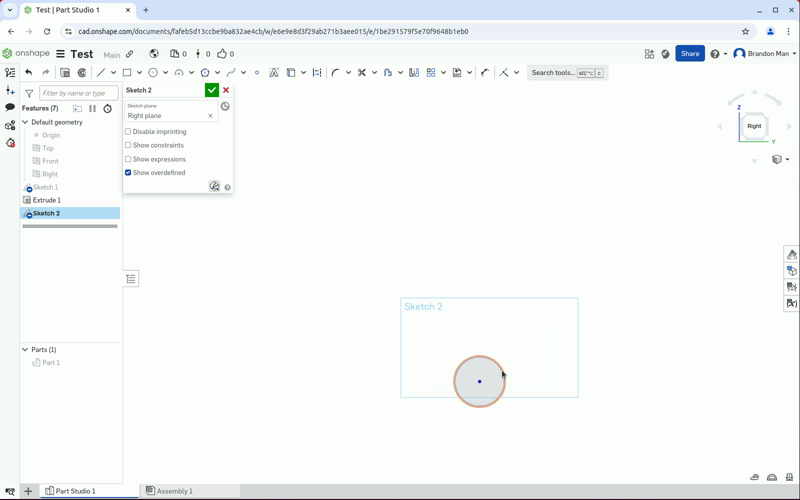
scroll(6)
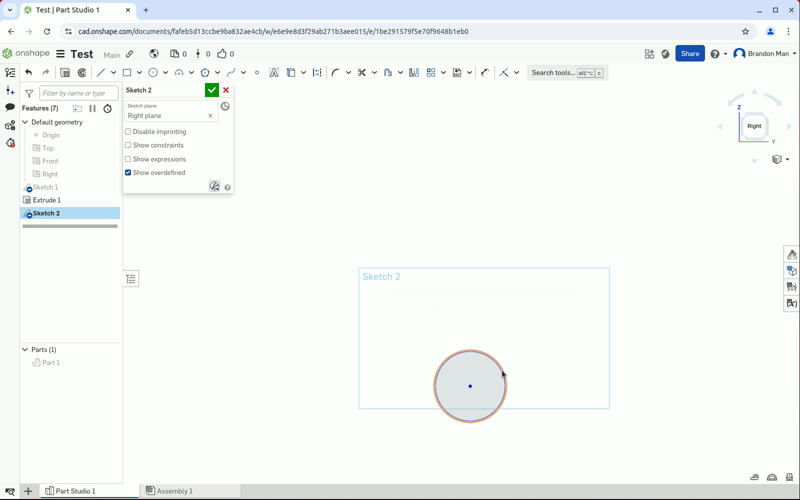
scroll(6)
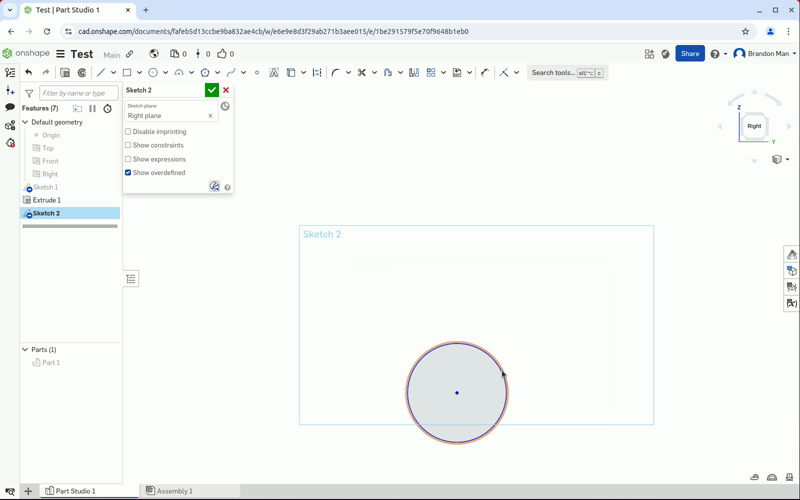
scroll(6)
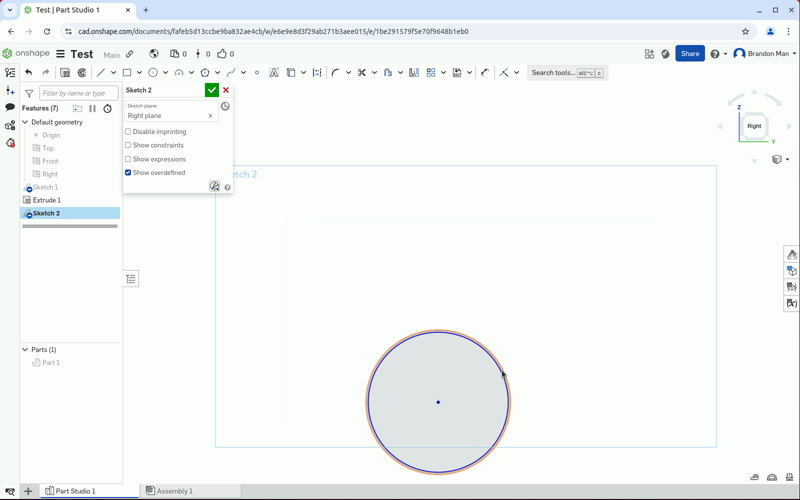
scroll(6)
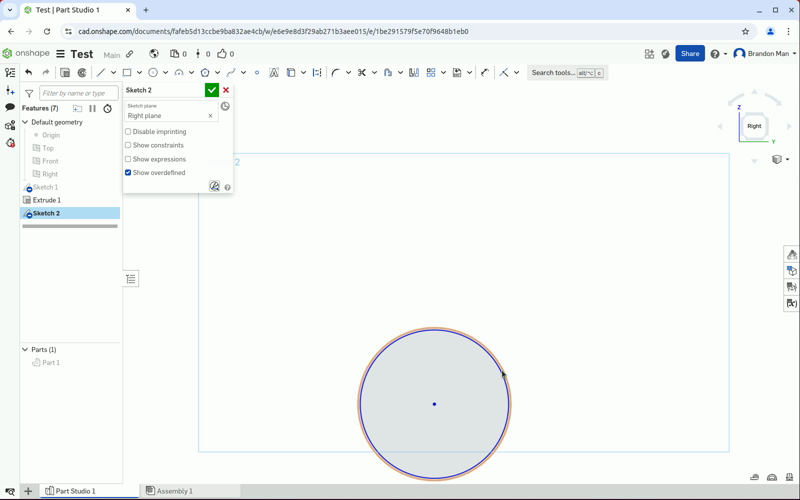
scroll(6)
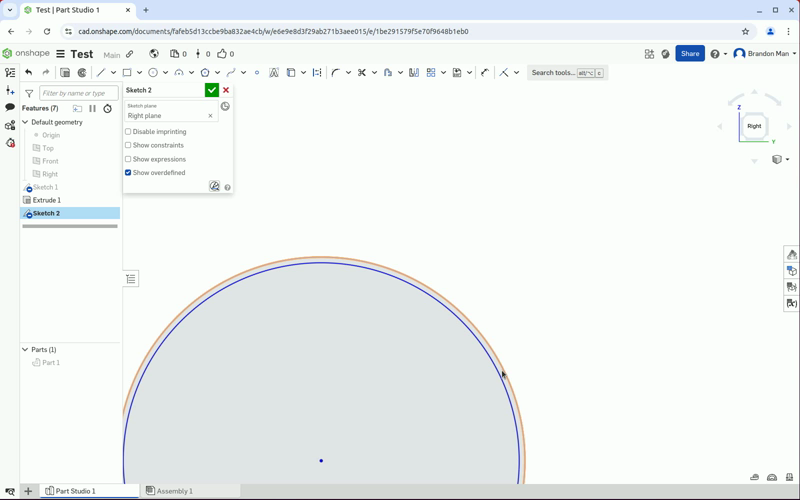
click(502, 370)
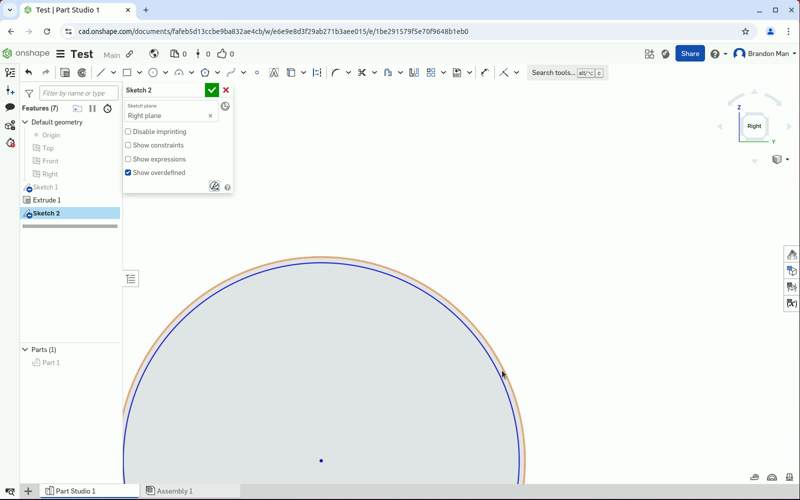
scroll(-6)
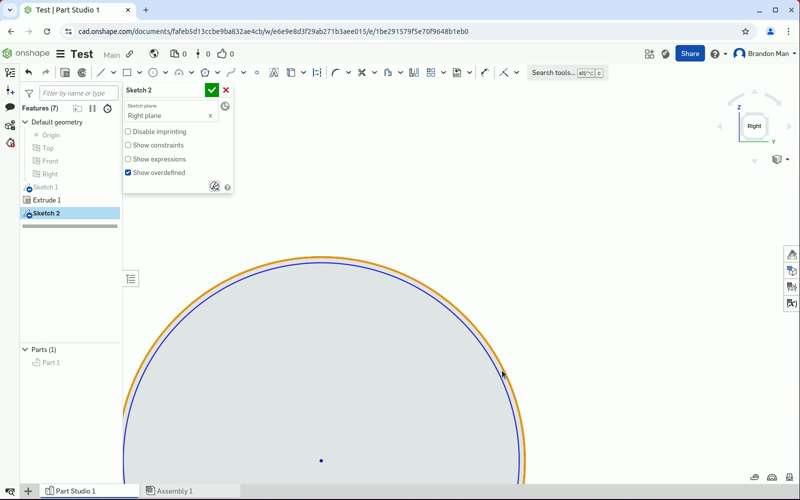
scroll(-6)
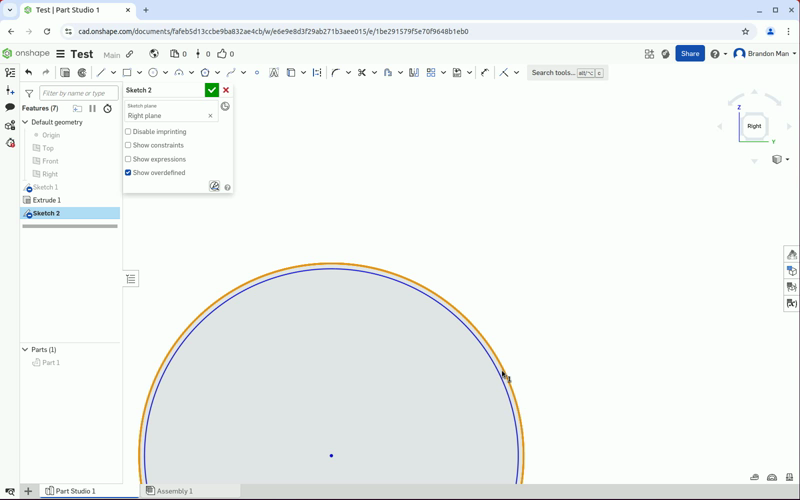
scroll(-6)
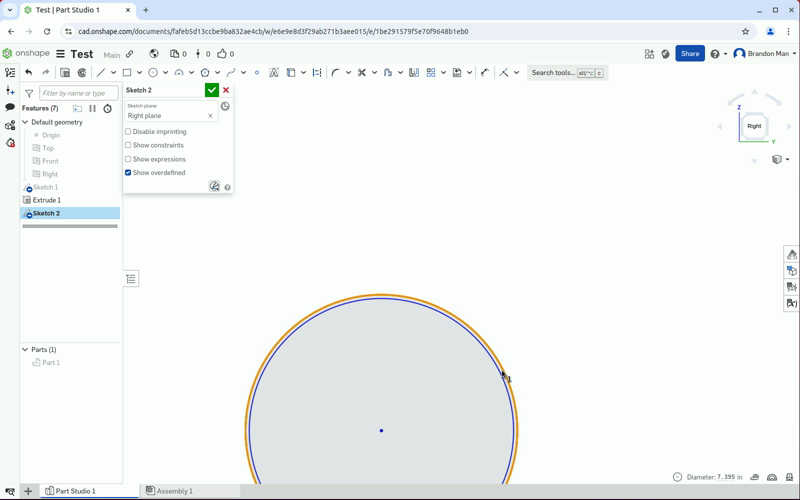
scroll(-6)
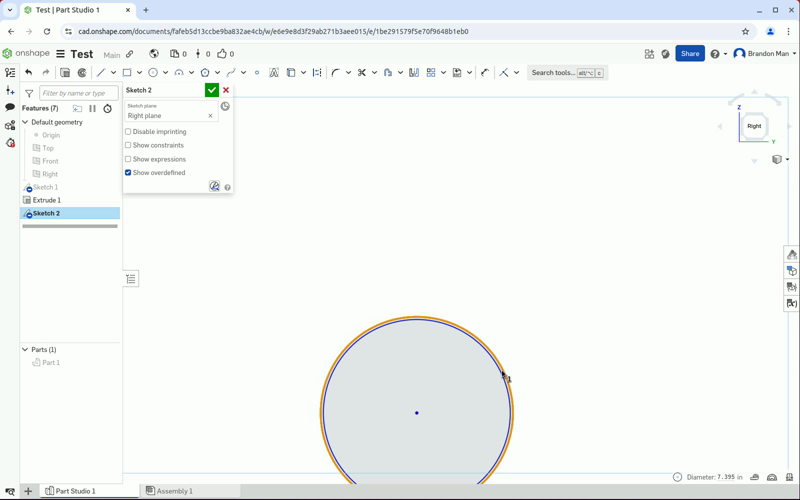
scroll(-6)
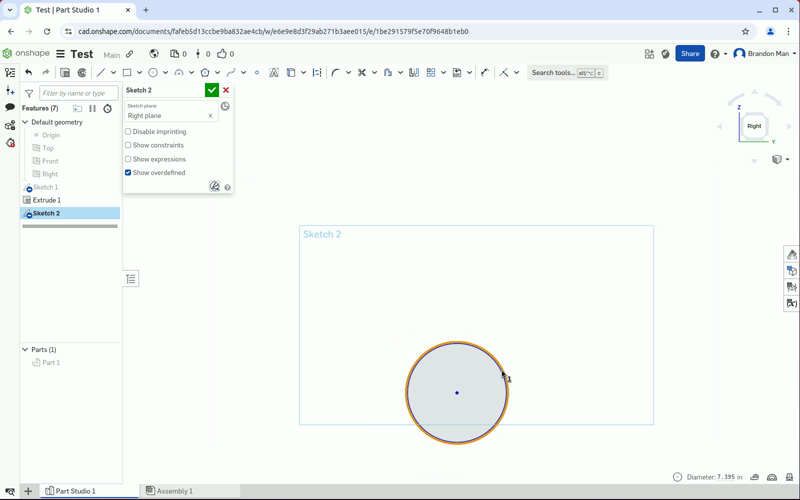
scroll(-6)
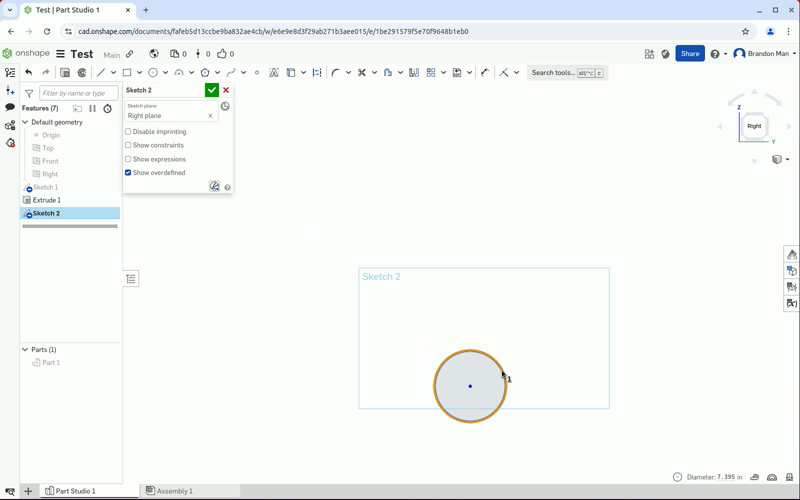
scroll(-6)
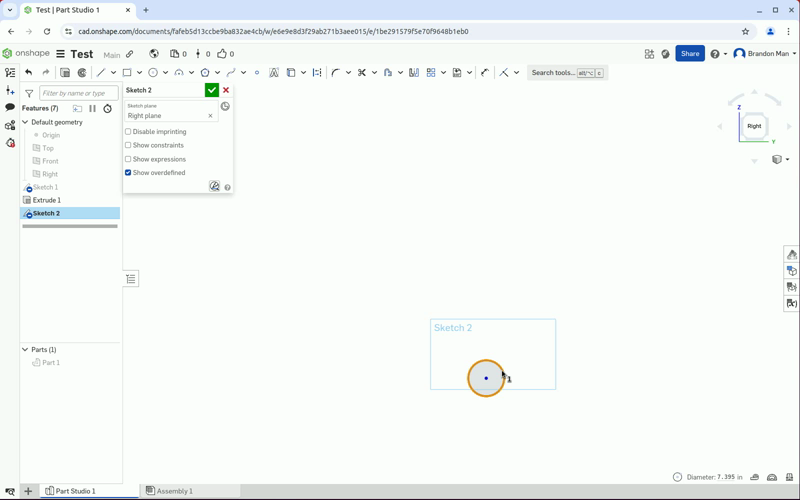
mouse_move(73, 352)
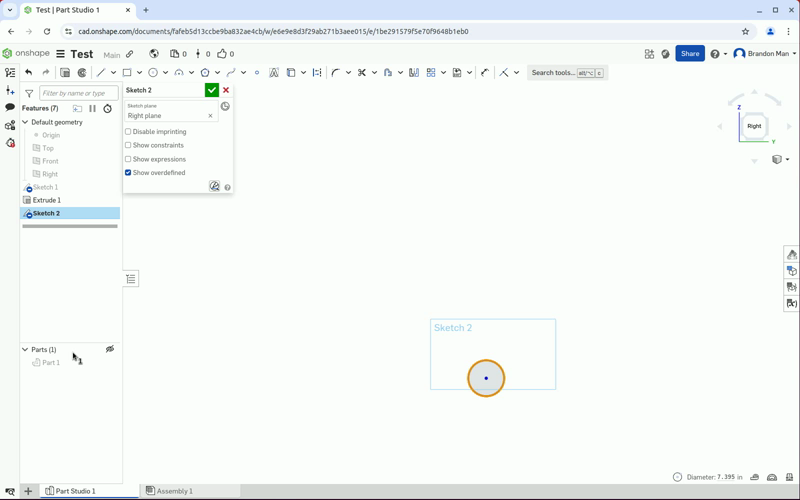
key(shift+y)
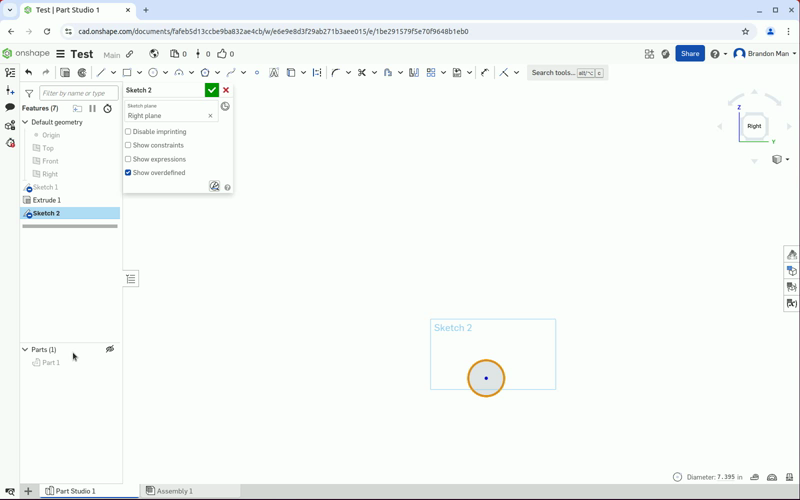
key(shift+e)
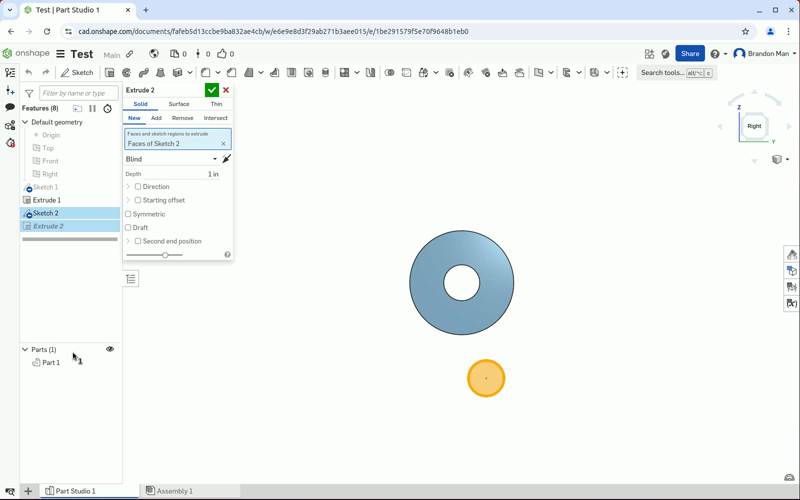
mouse_move(143, 106)
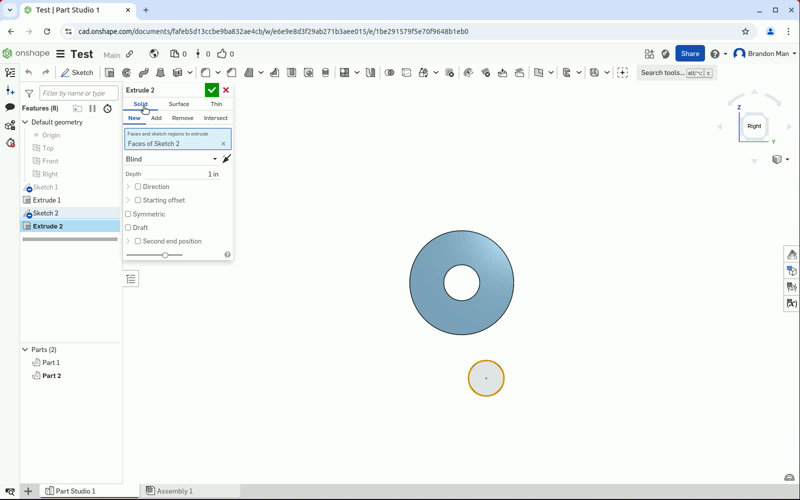
click(143, 106)
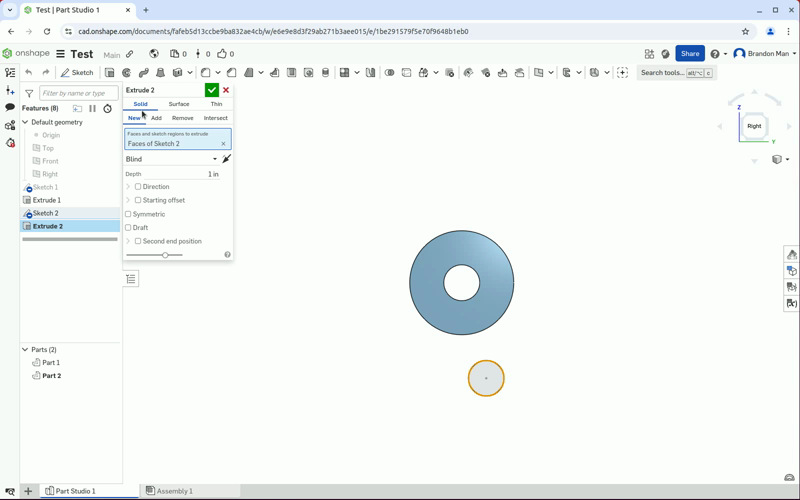
mouse_move(137, 120)
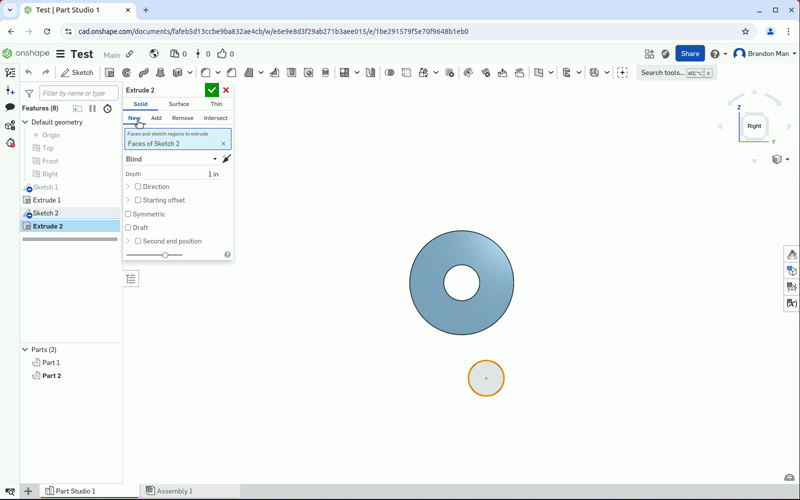
click(137, 120)
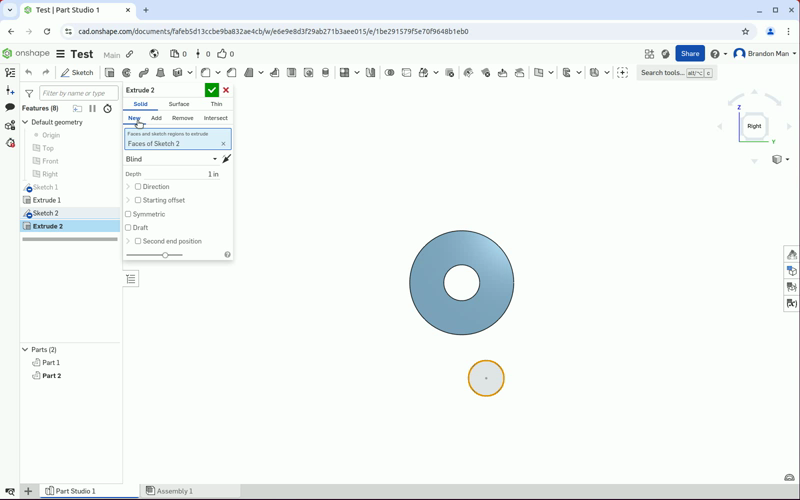
key(tab, 4)
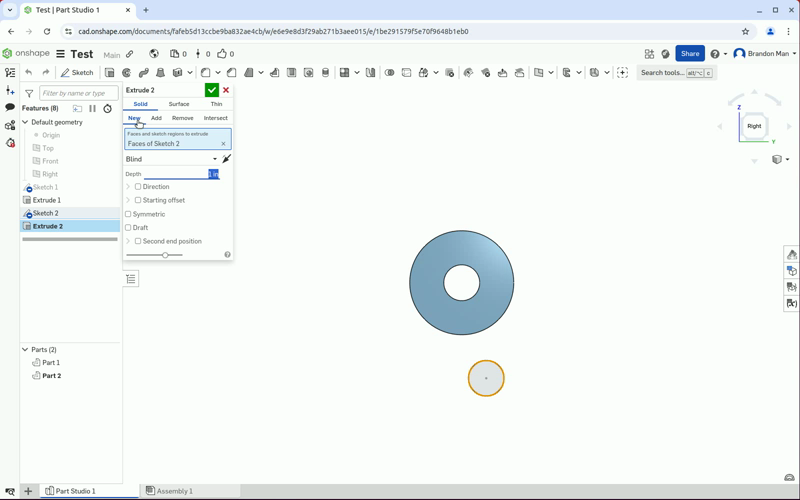
text(16.128)
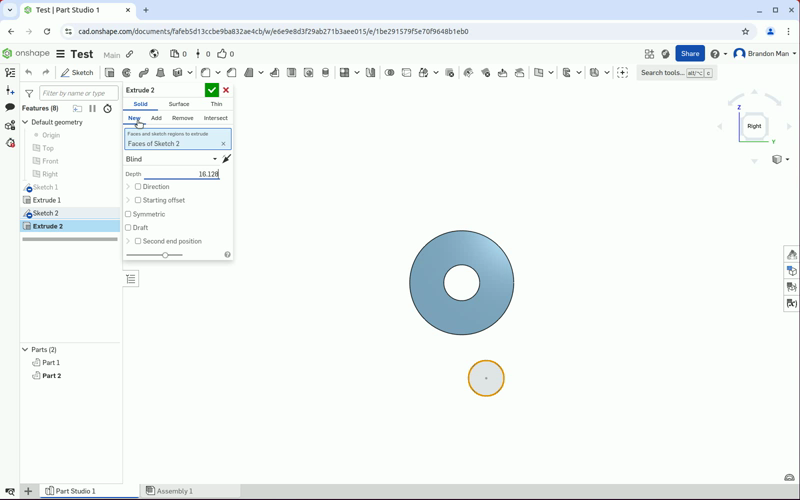
key(enter)
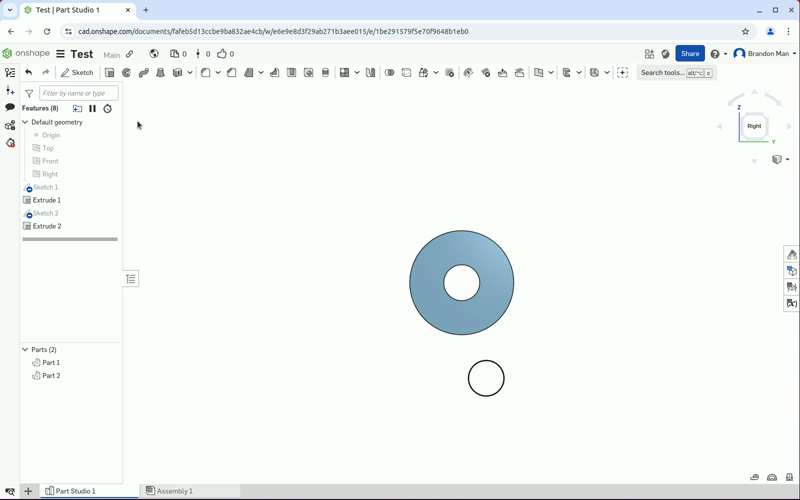
key(shift+h)
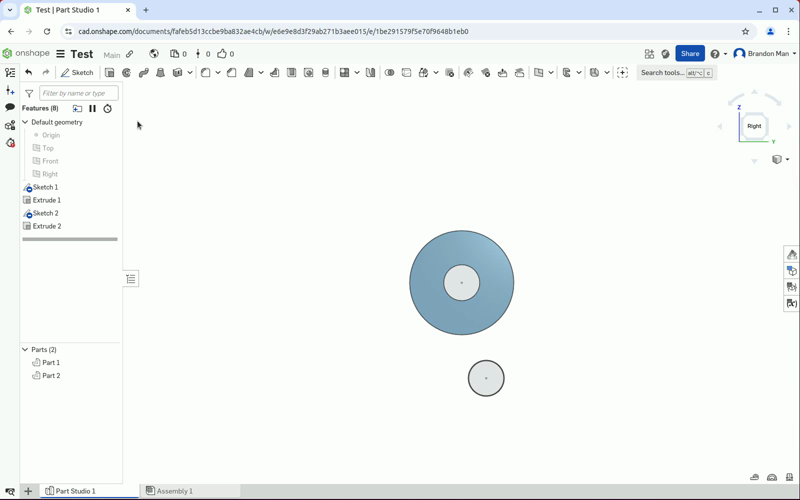
key(shift+h)
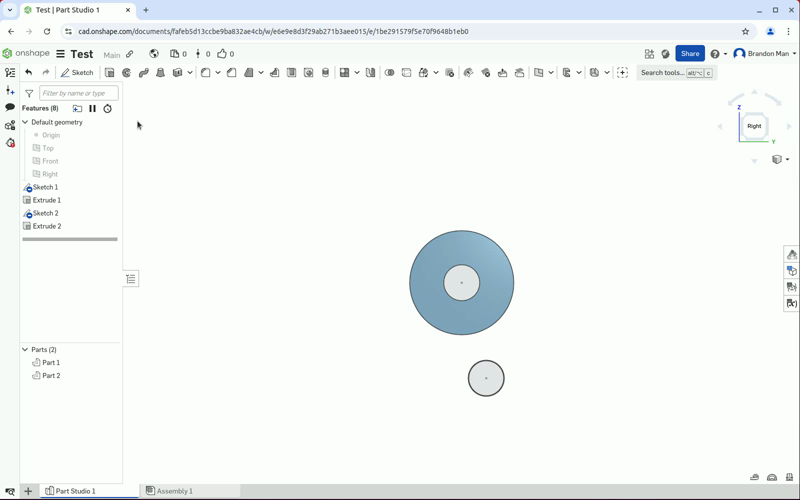
key(shift+7)
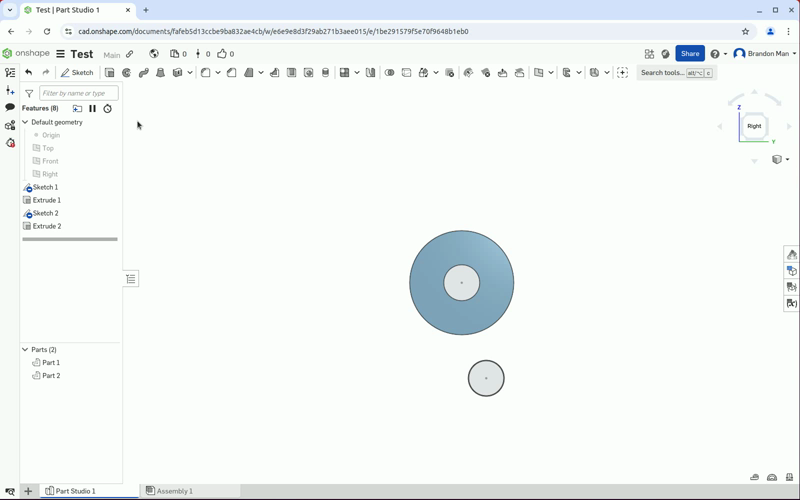
key(right, 2)
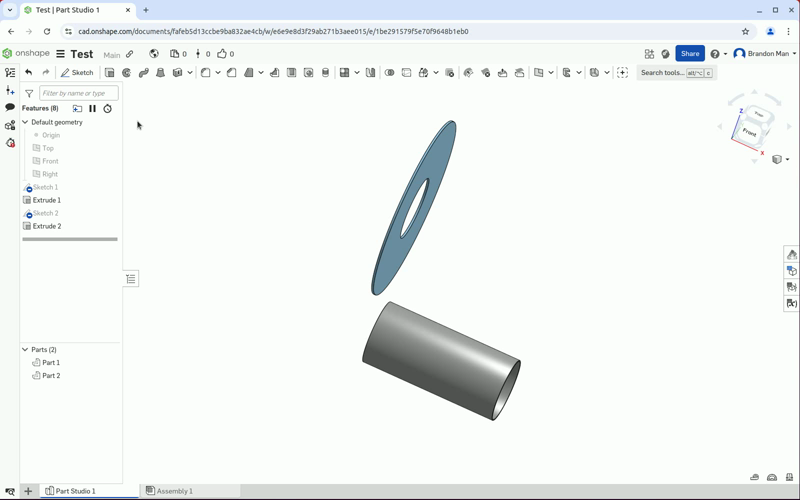
key(down, 2)
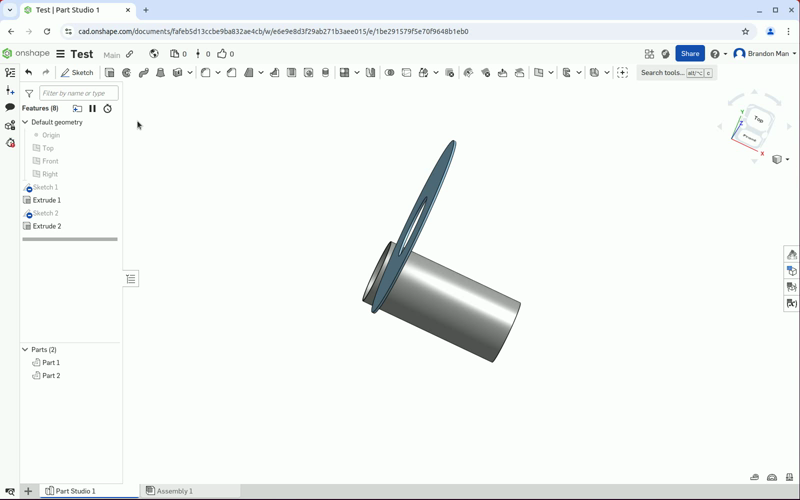
key(up, 2)
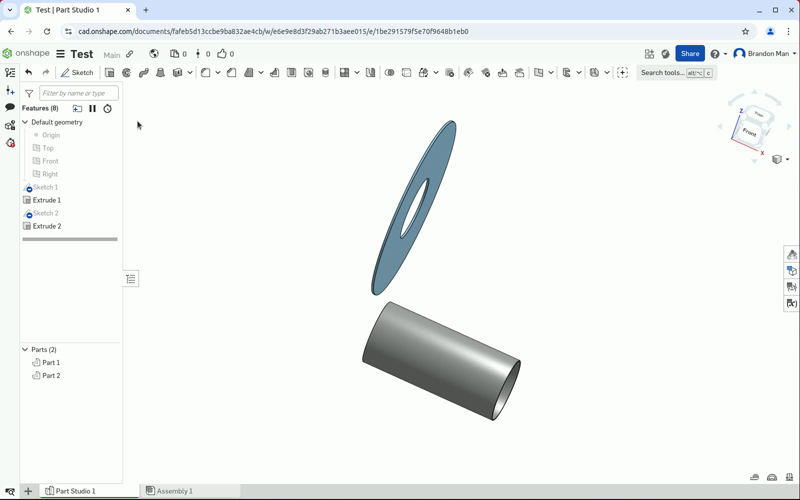
key(left, 2)
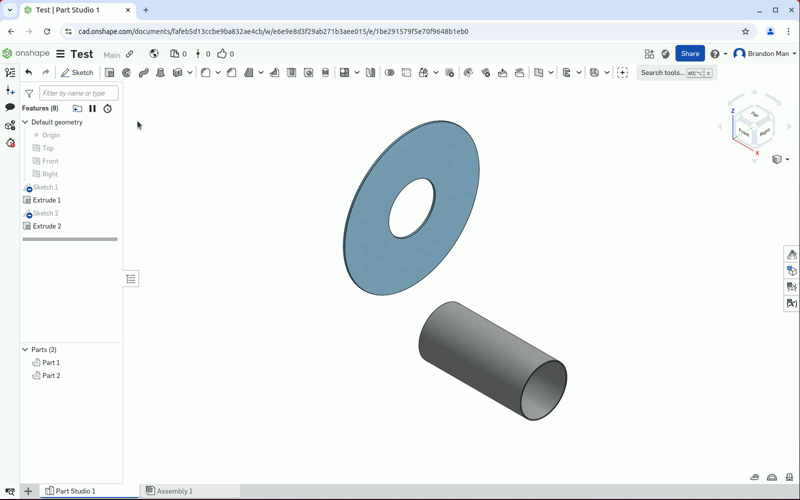
mouse_move(73, 189)
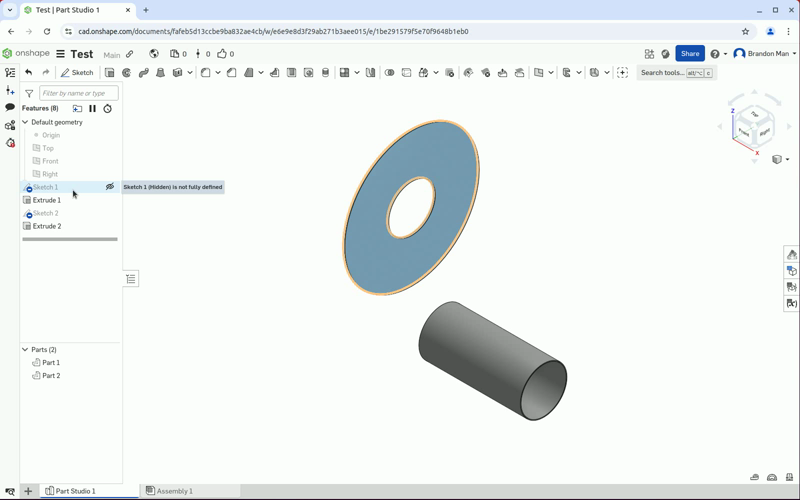
click(73, 189)